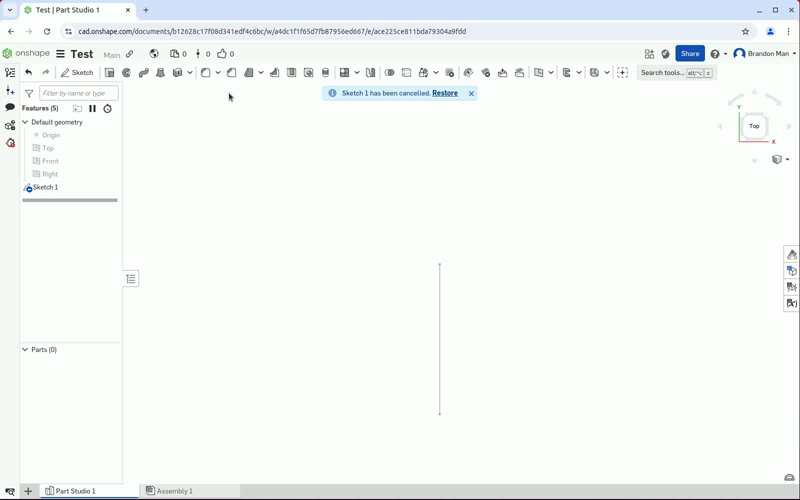
key(shift+h)
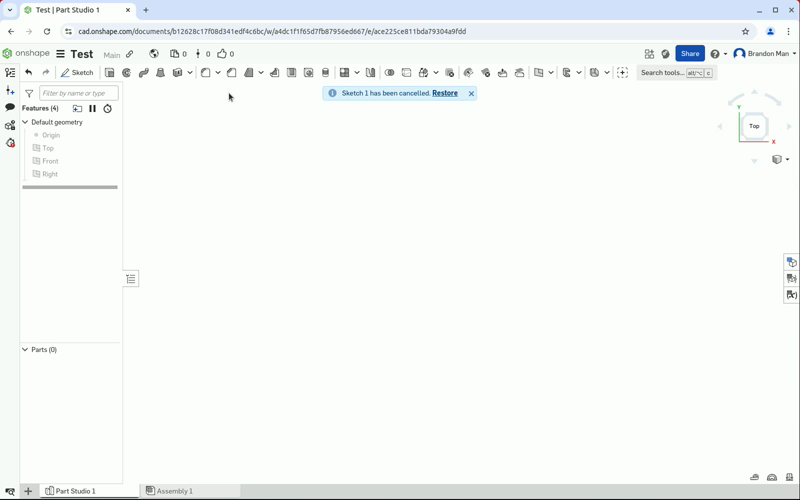
mouse_move(73, 352)
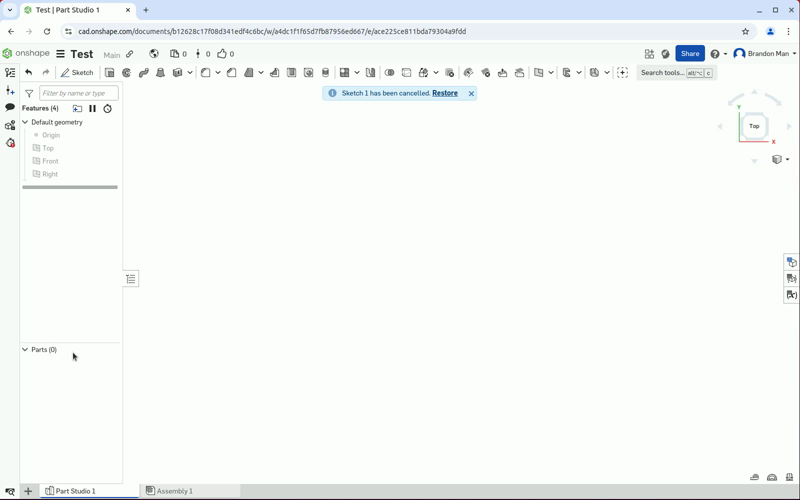
key(y)
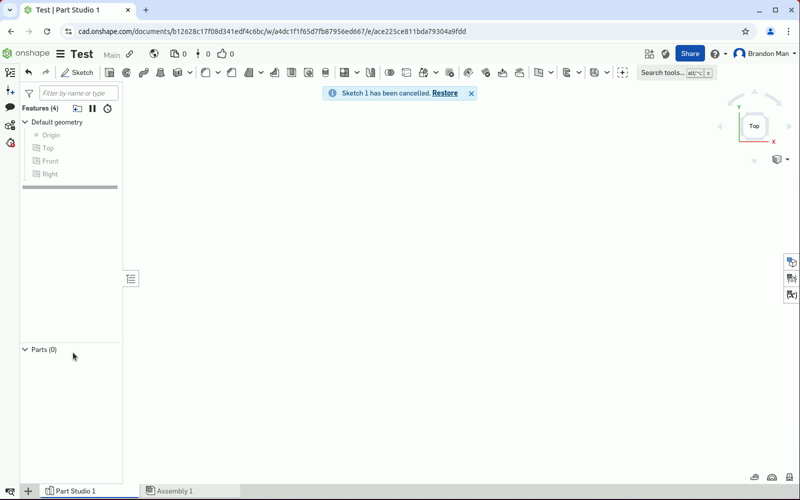
key(shift+p)
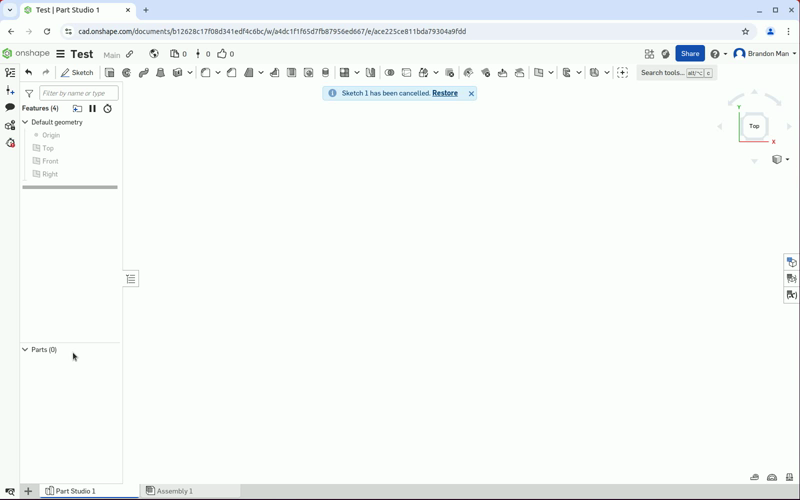
key(space)
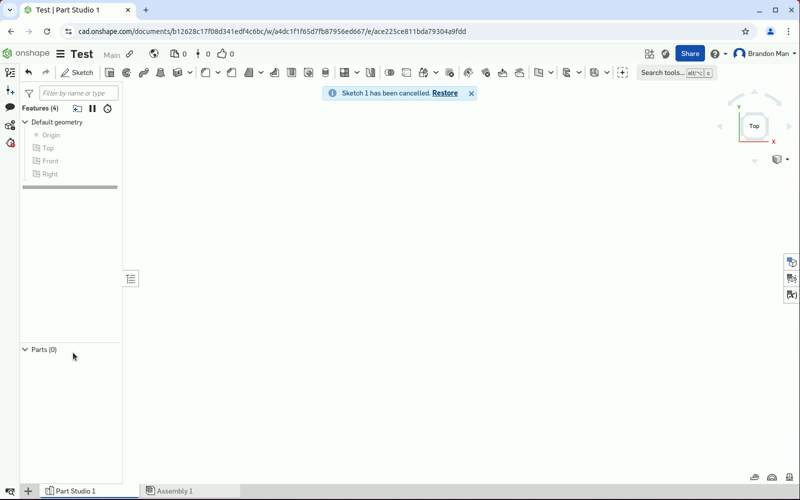
key_down(shift)
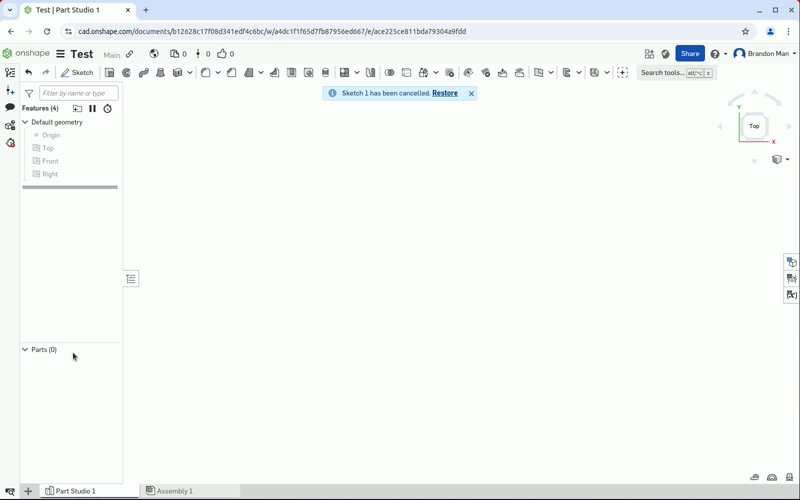
key(up)
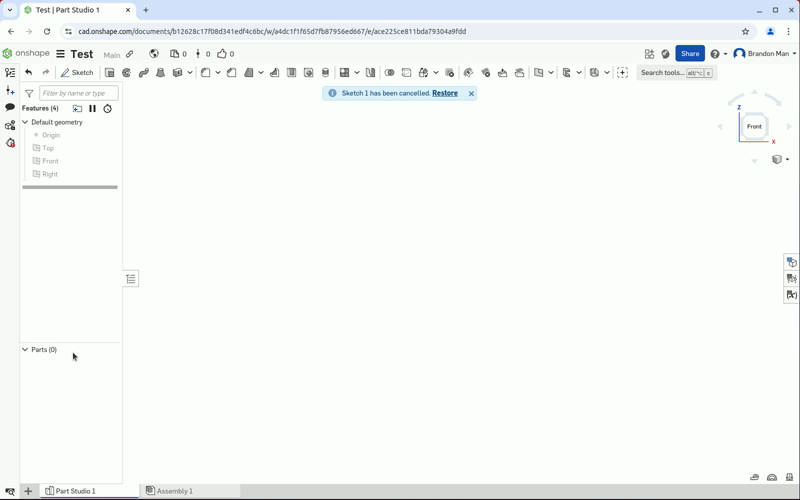
key_up(shift)
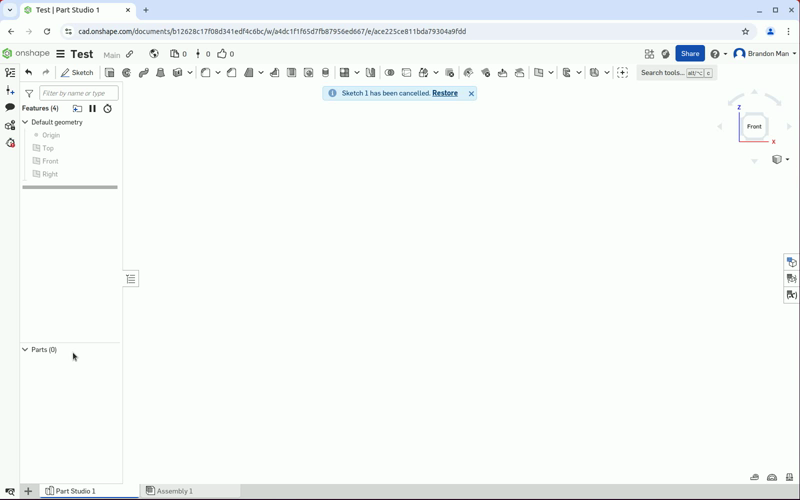
mouse_move(73, 352)
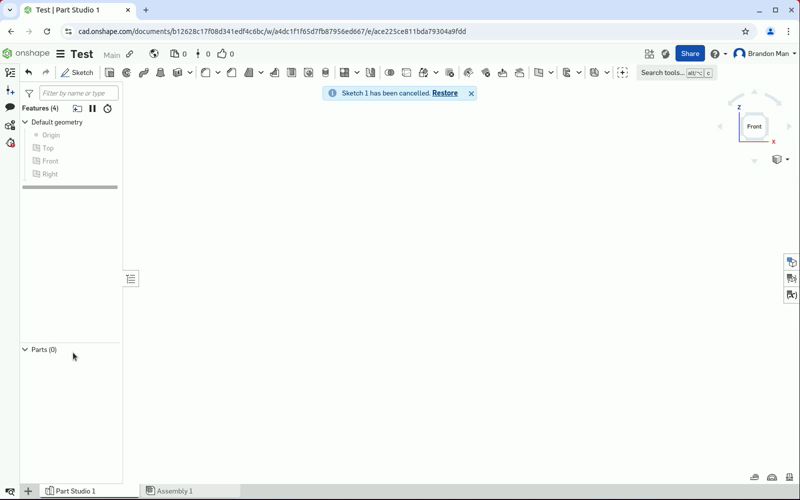
key(shift+y)
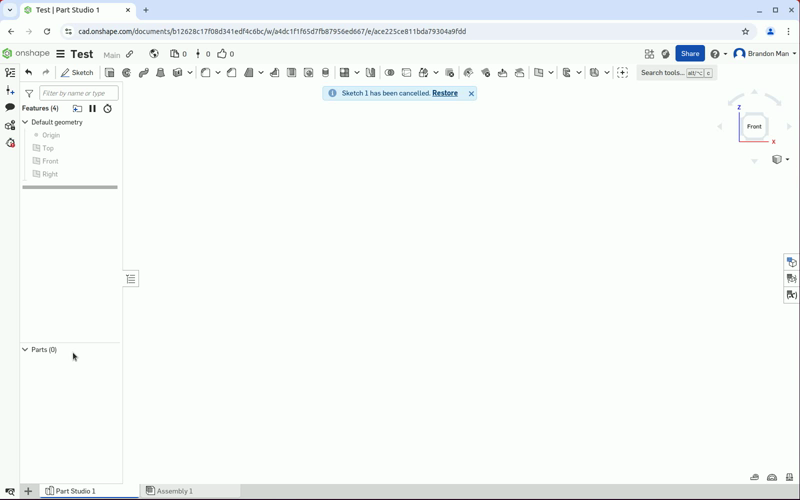
key(shift+s)
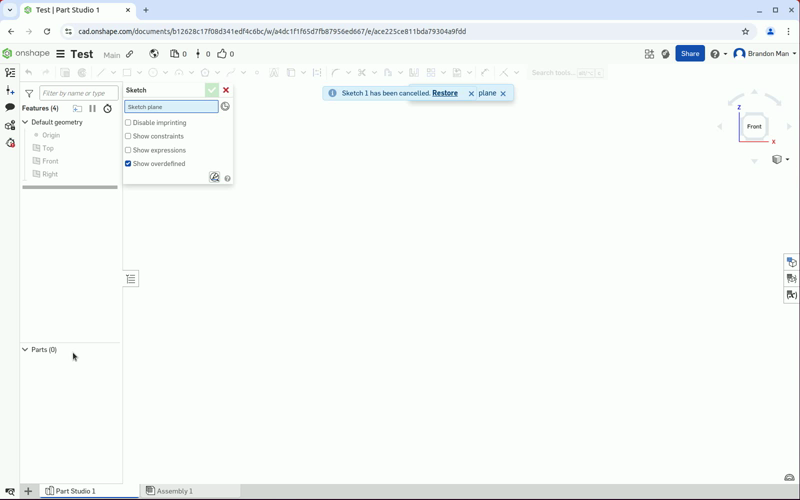
mouse_move(73, 163)
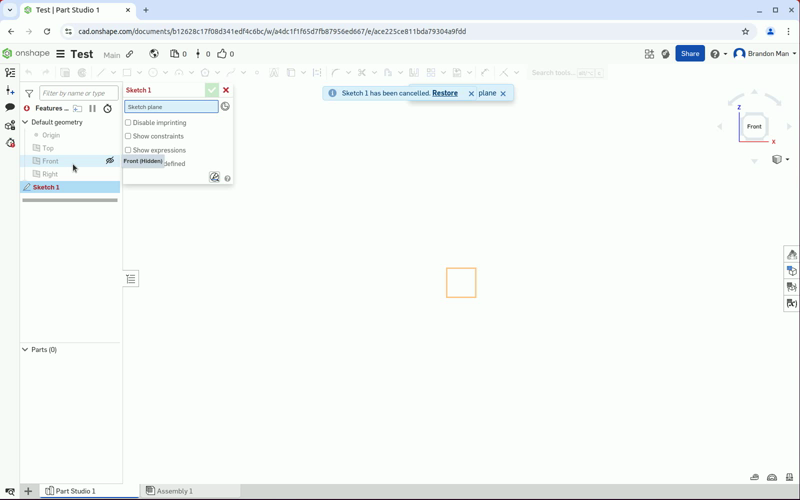
click(73, 163)
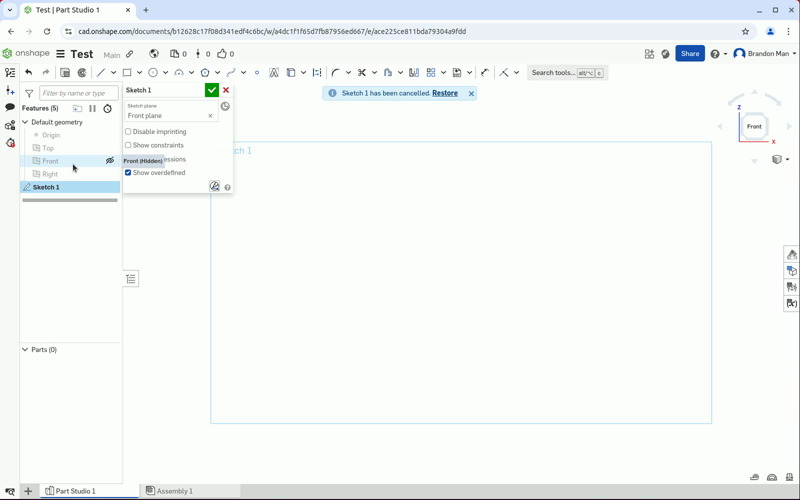
mouse_move(73, 352)
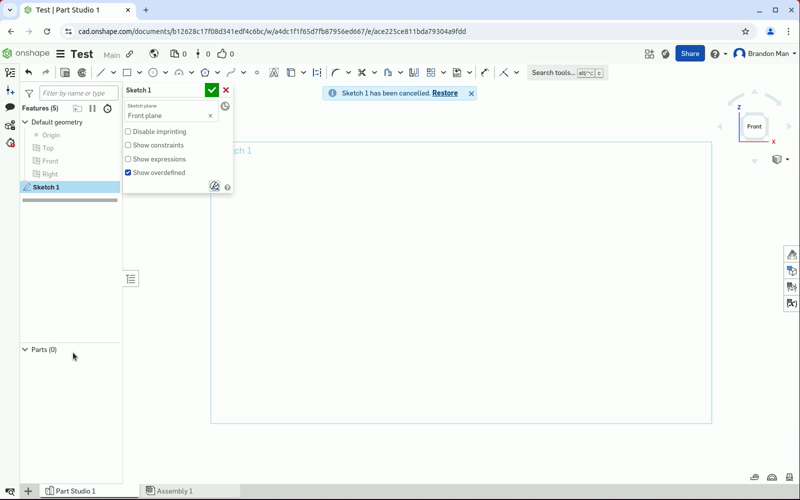
key(y)
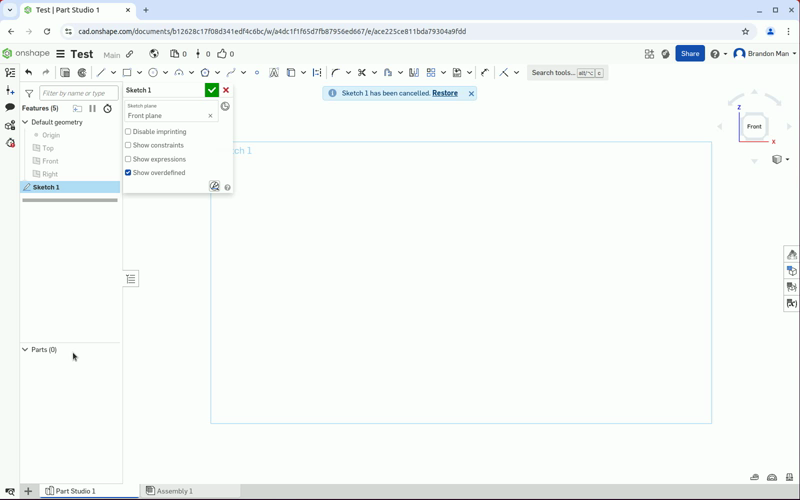
key(l)
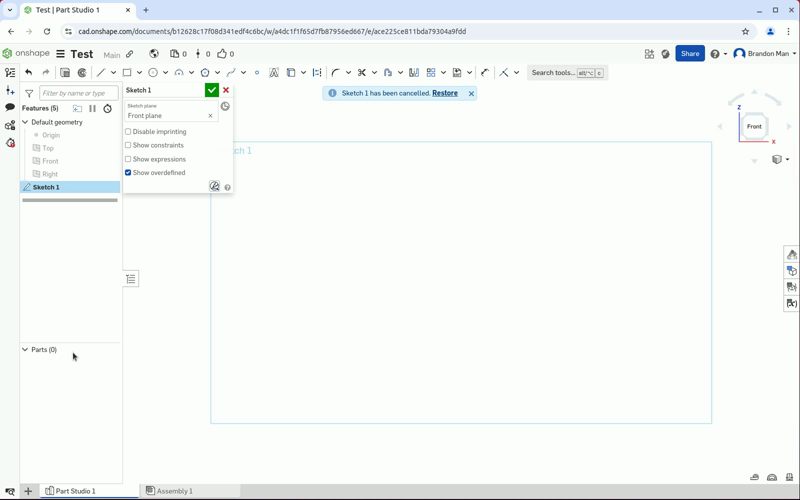
key_down(shift)
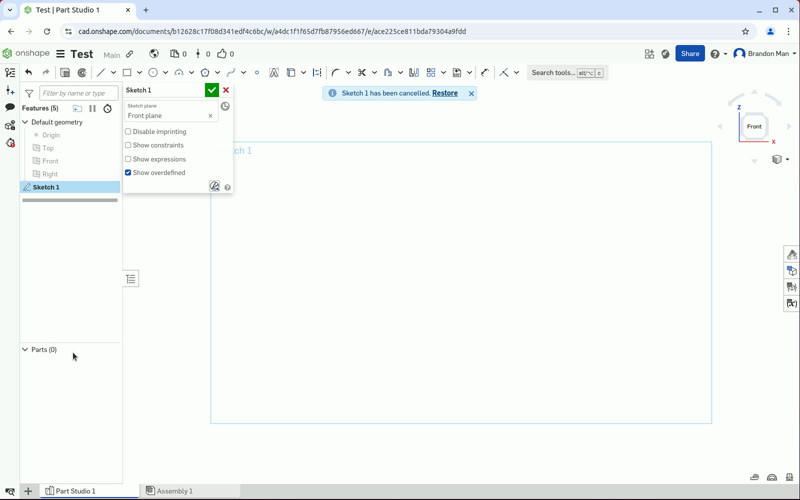
mouse_move(433, 360)
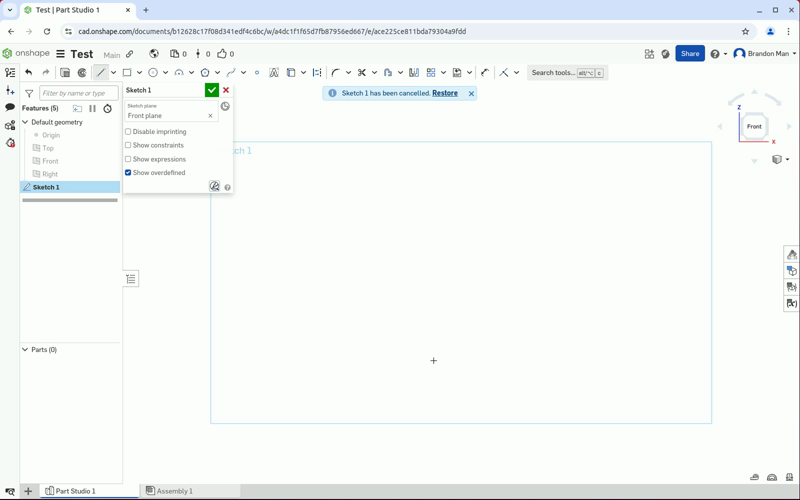
click(433, 360)
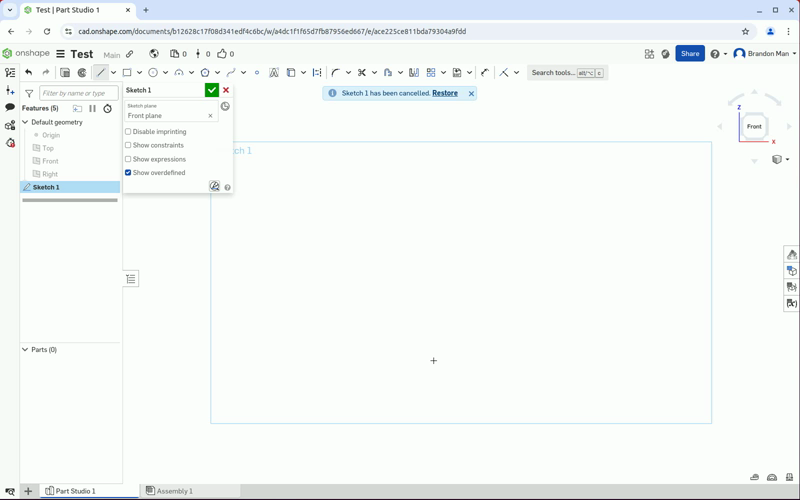
key_up(shift)
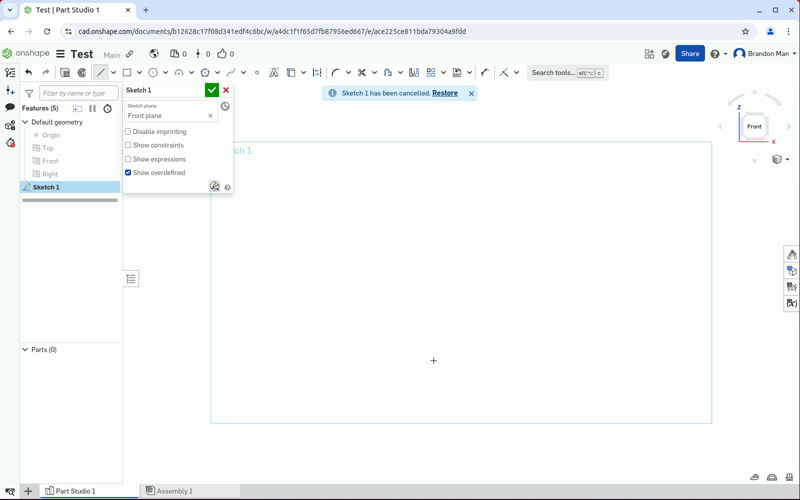
key_down(shift)
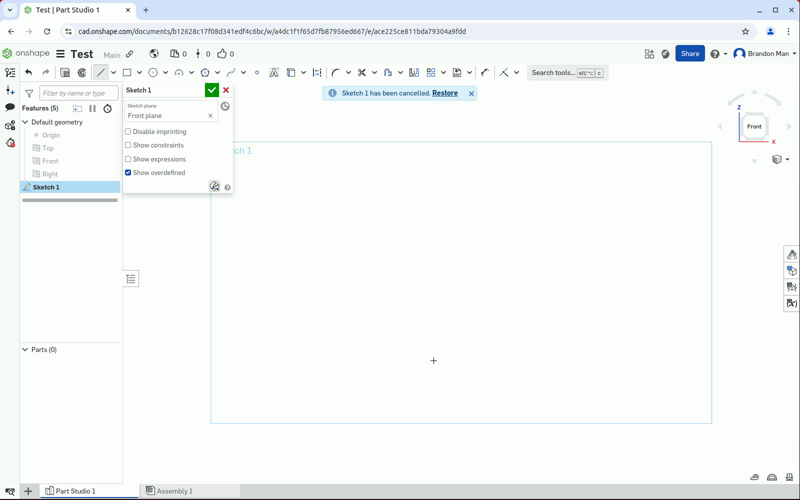
mouse_move(546, 360)
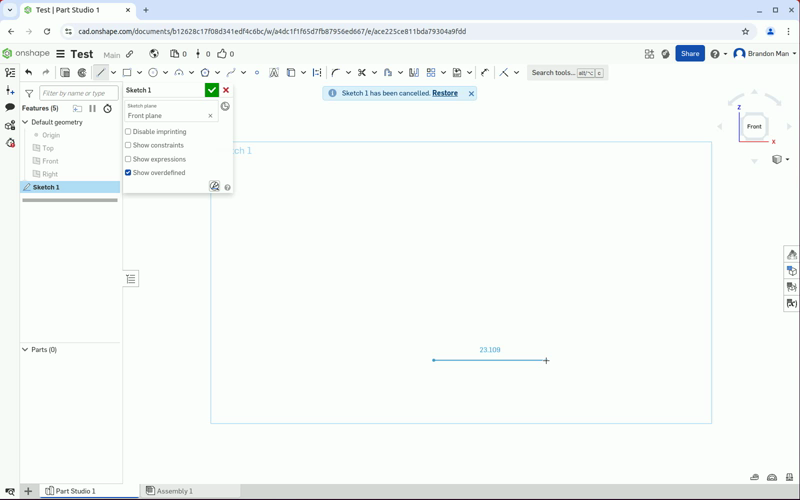
click(546, 360)
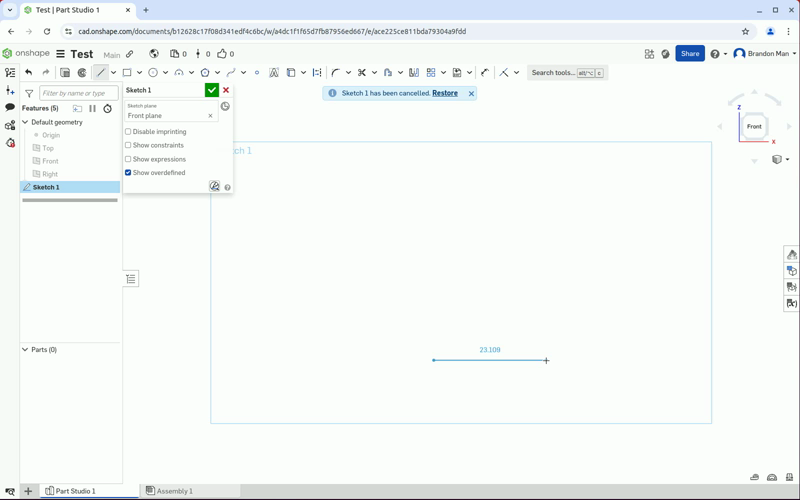
key_up(shift)
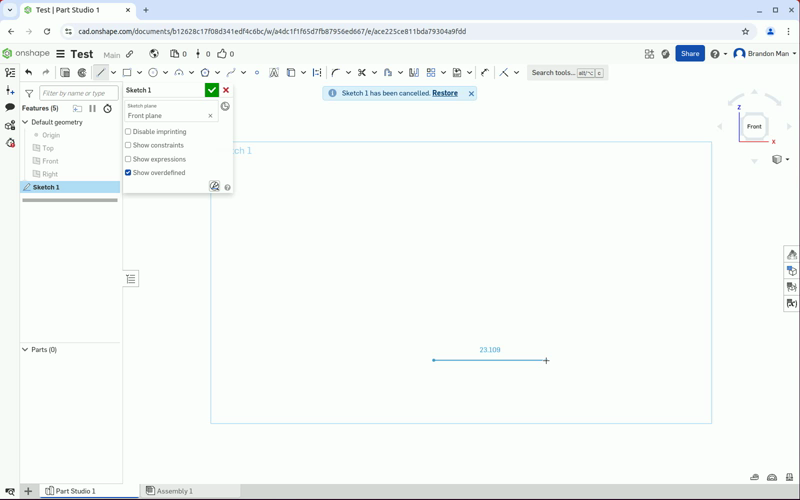
key_down(shift)
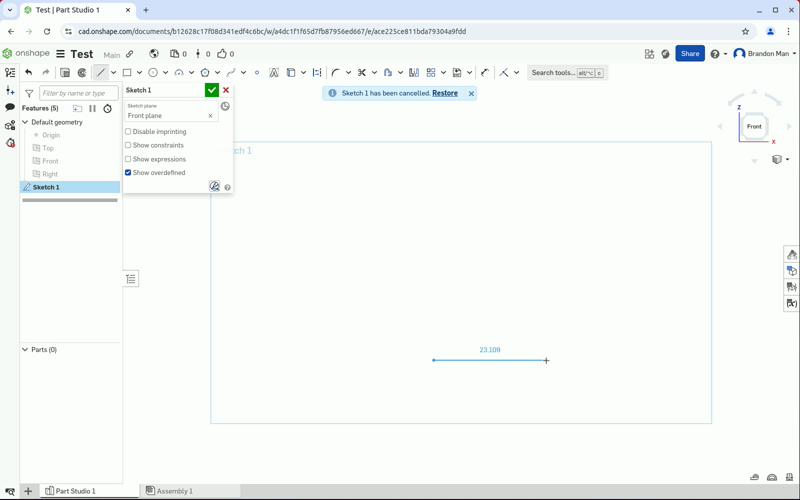
mouse_move(546, 247)
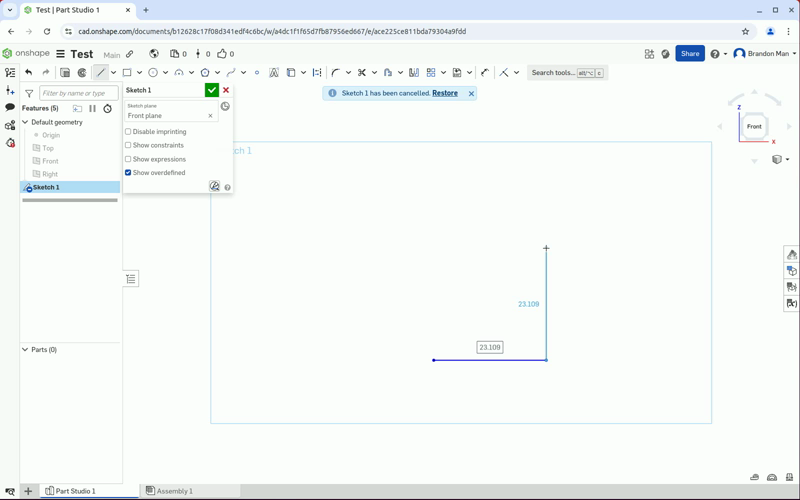
click(546, 247)
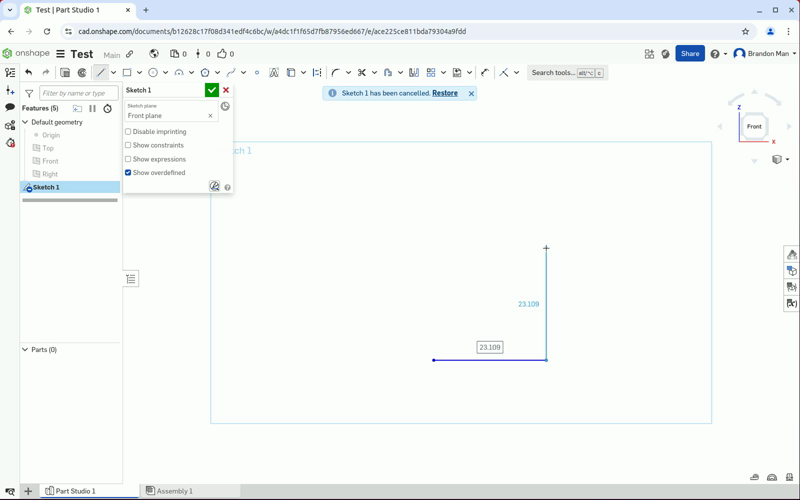
key_up(shift)
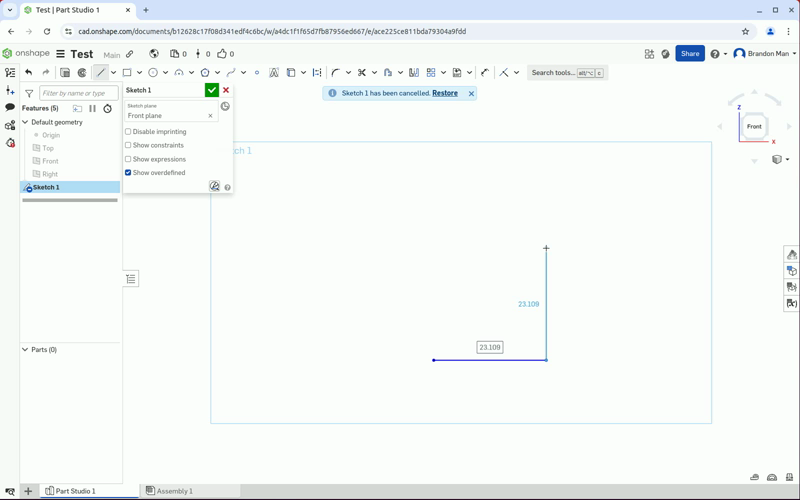
key_down(shift)
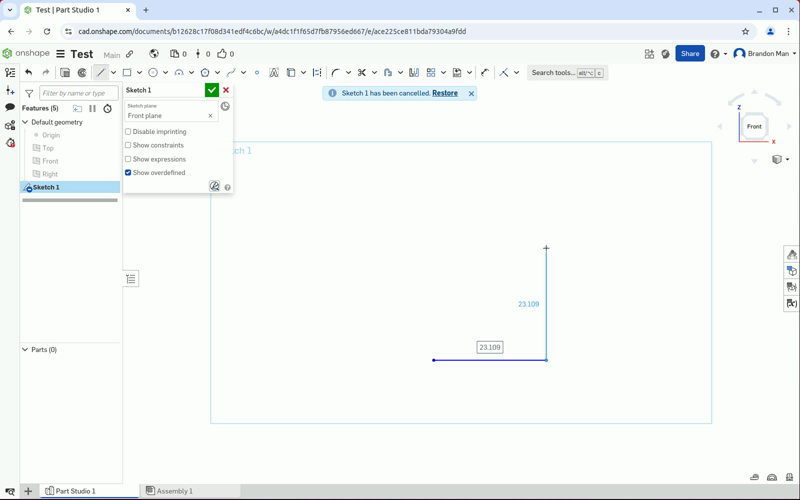
mouse_move(433, 247)
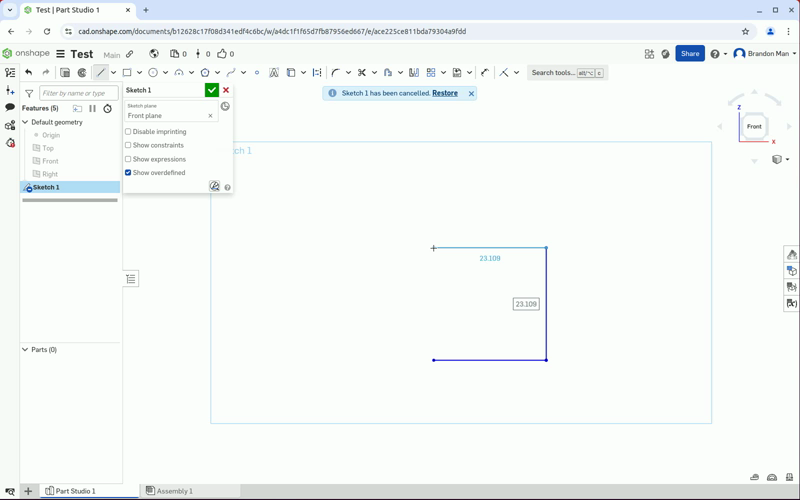
click(433, 247)
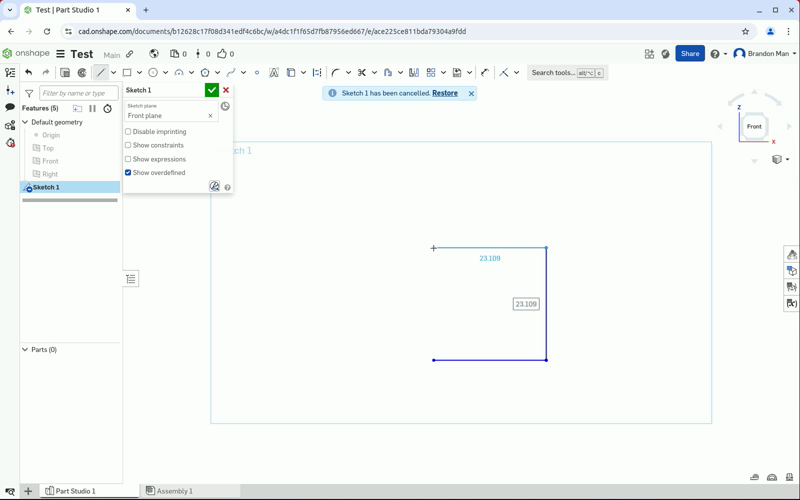
key_up(shift)
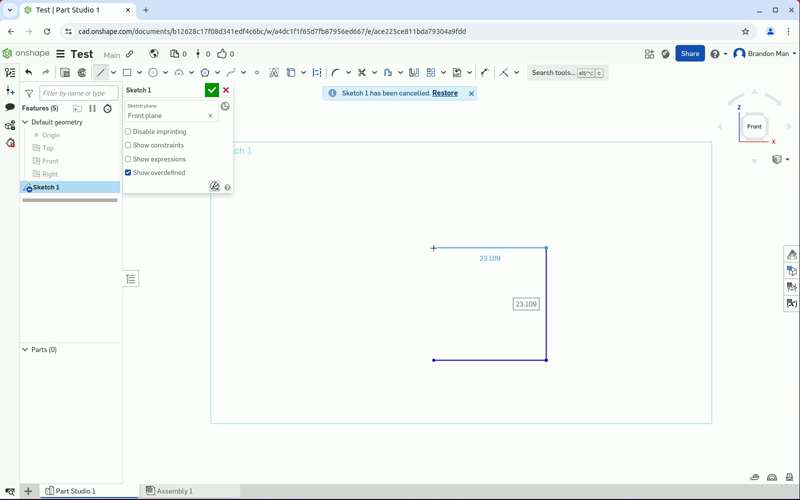
key_down(shift)
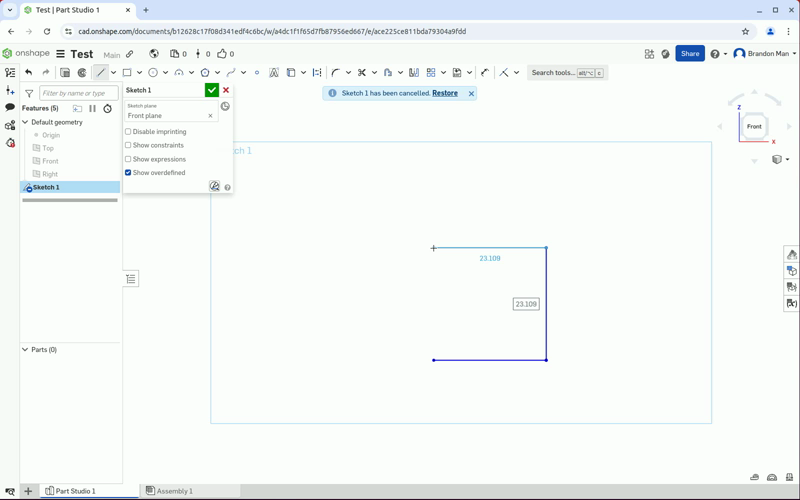
mouse_move(433, 360)
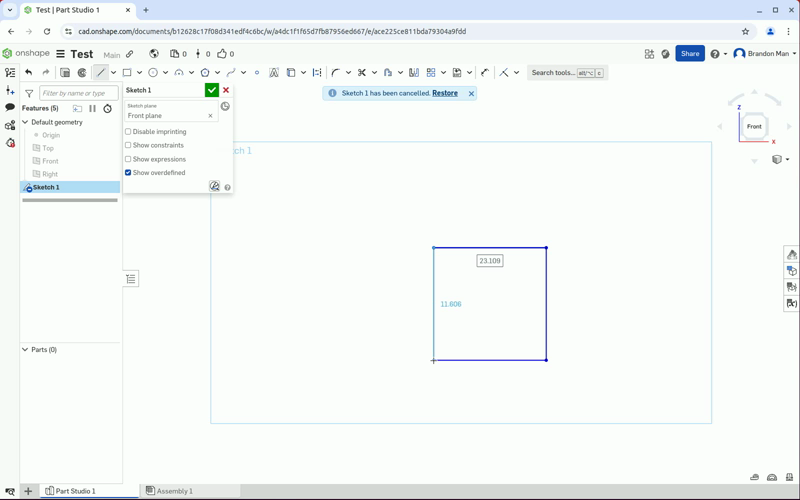
key_up(shift)
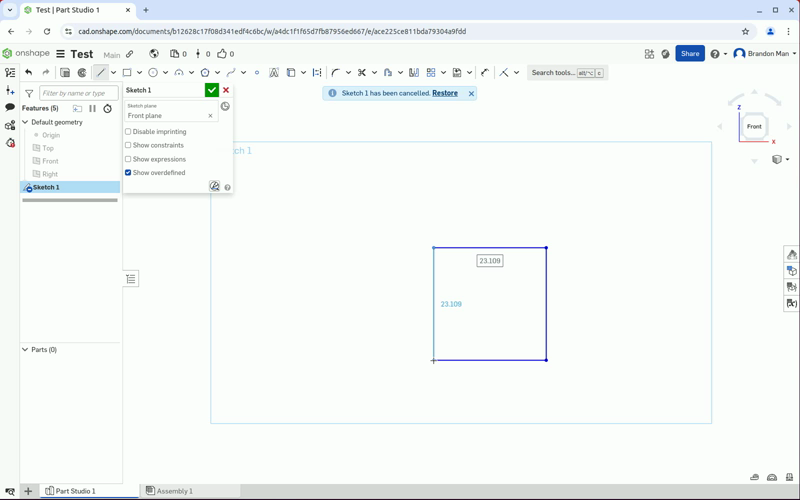
click(433, 360)
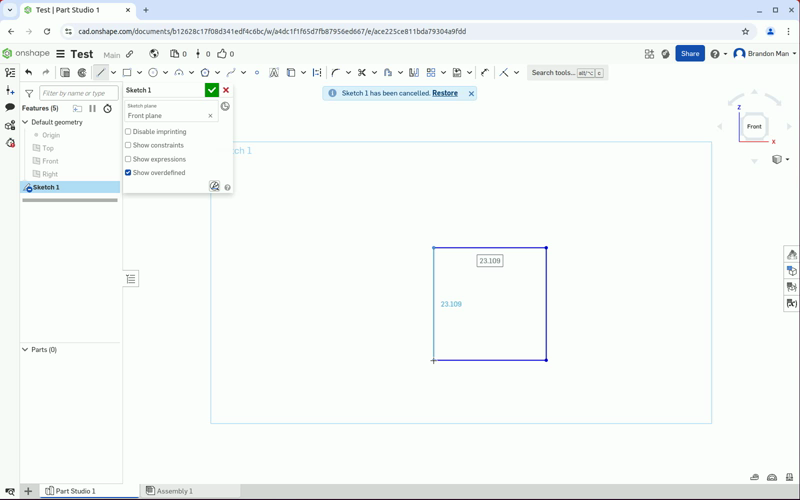
key(esc)
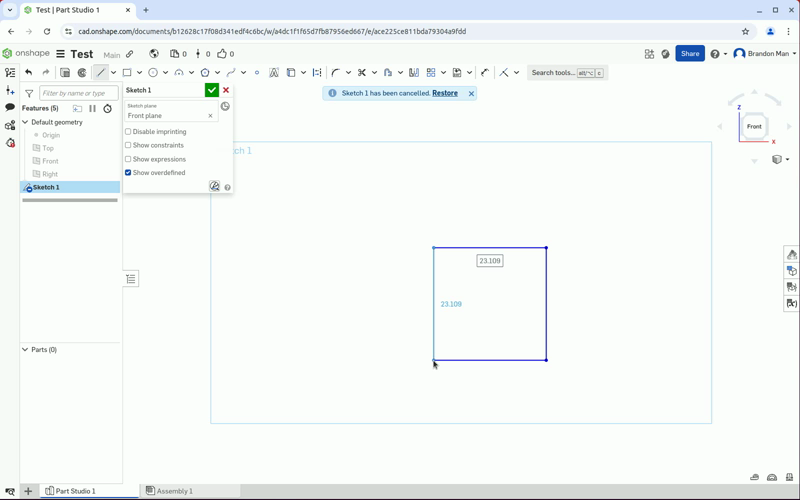
mouse_move(495, 292)
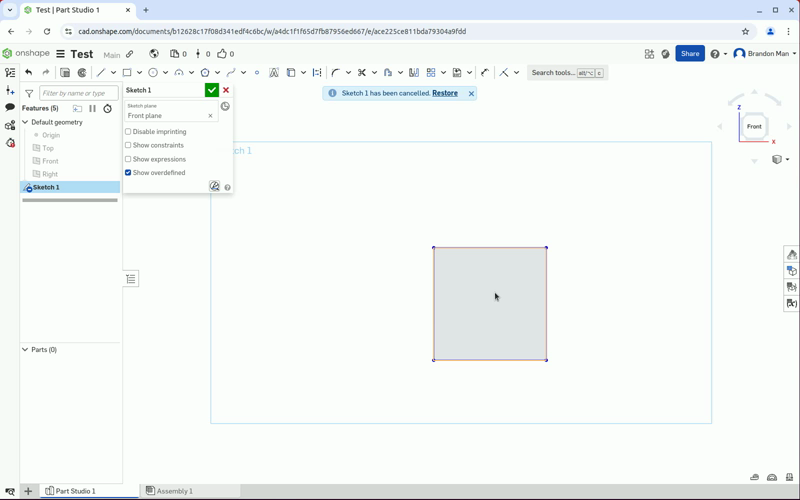
click(495, 292)
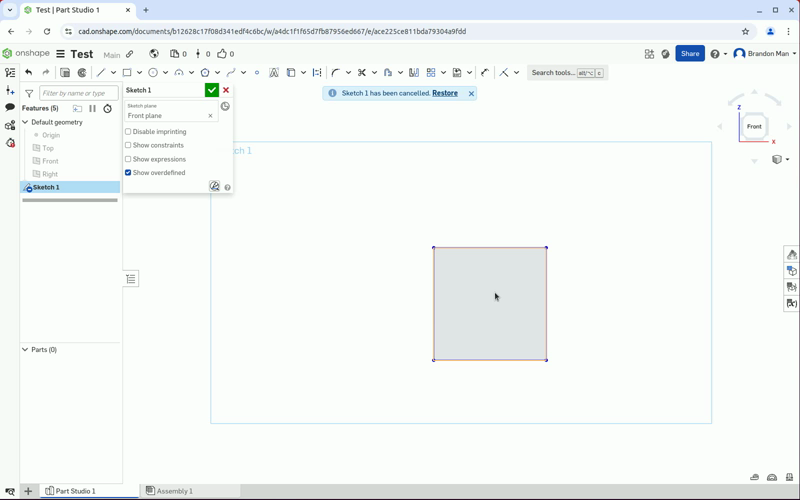
mouse_move(73, 352)
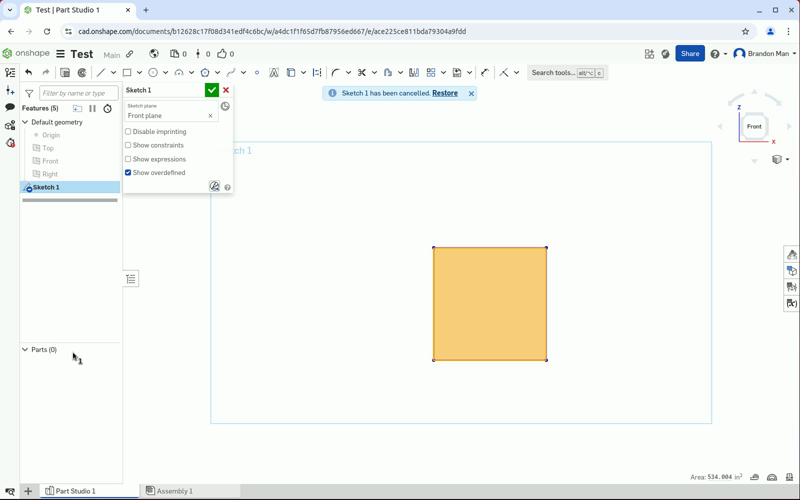
key(shift+y)
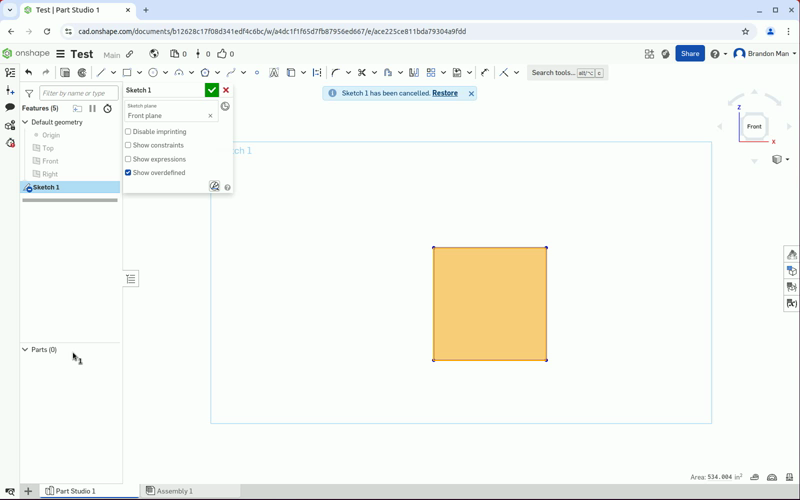
key(shift+e)
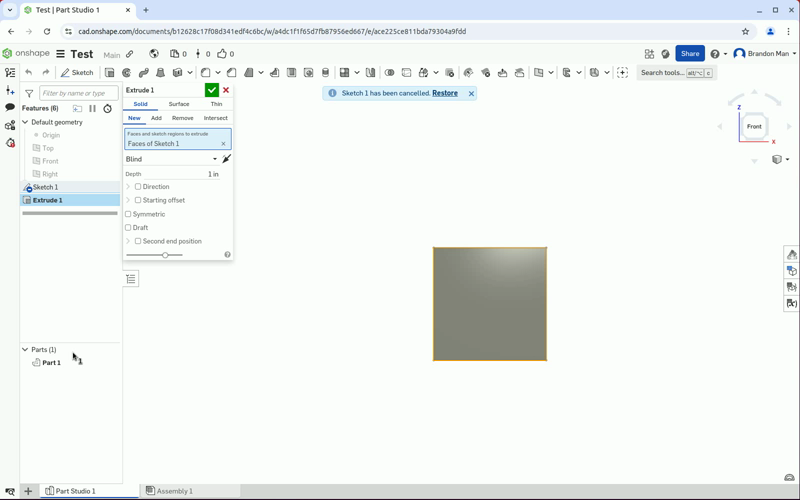
mouse_move(143, 106)
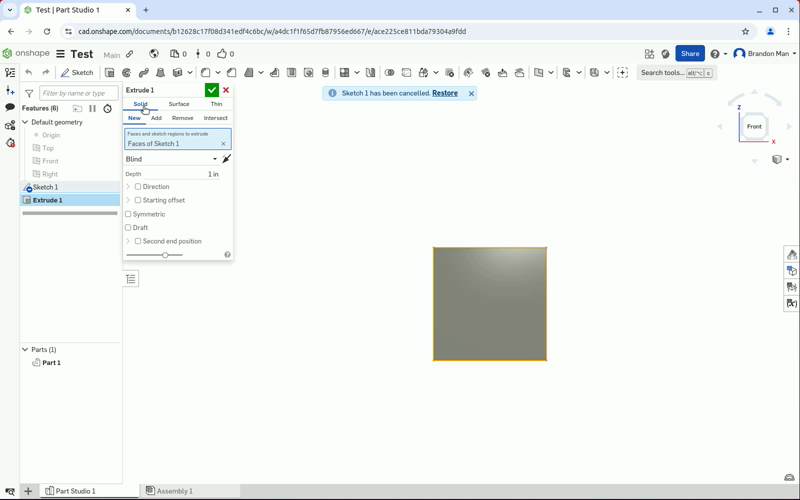
click(143, 106)
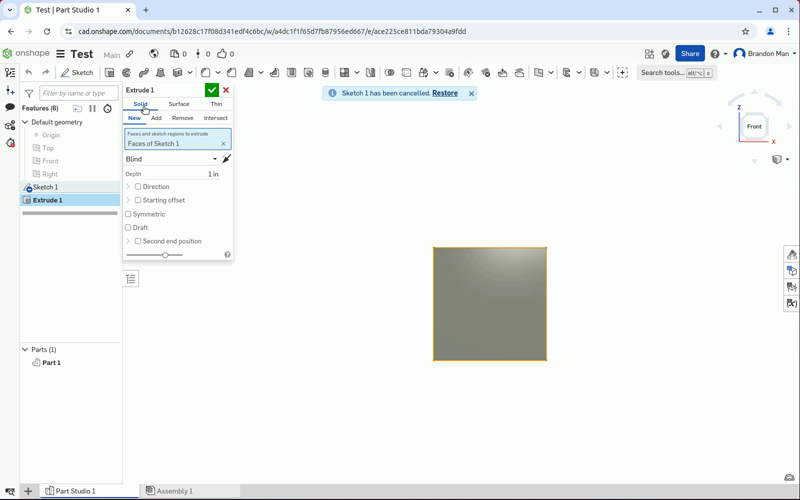
mouse_move(137, 120)
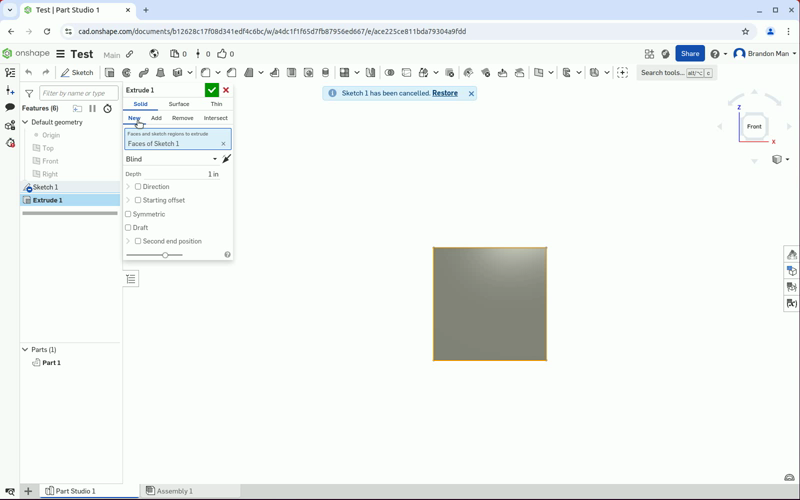
click(137, 120)
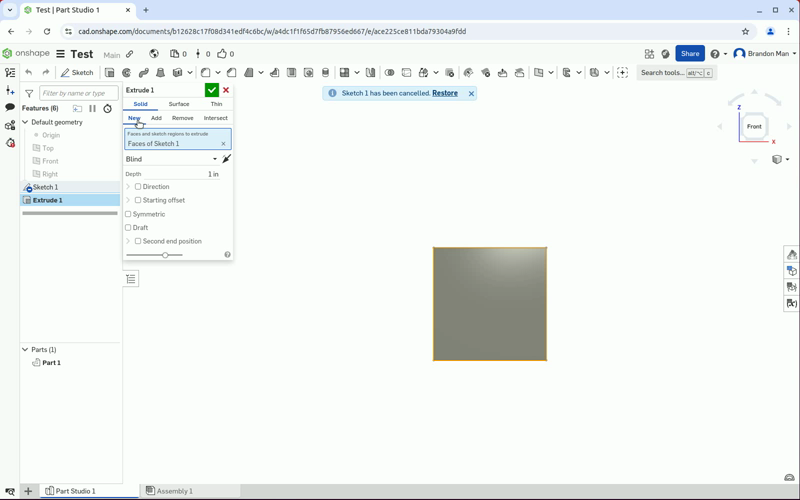
key(tab, 4)
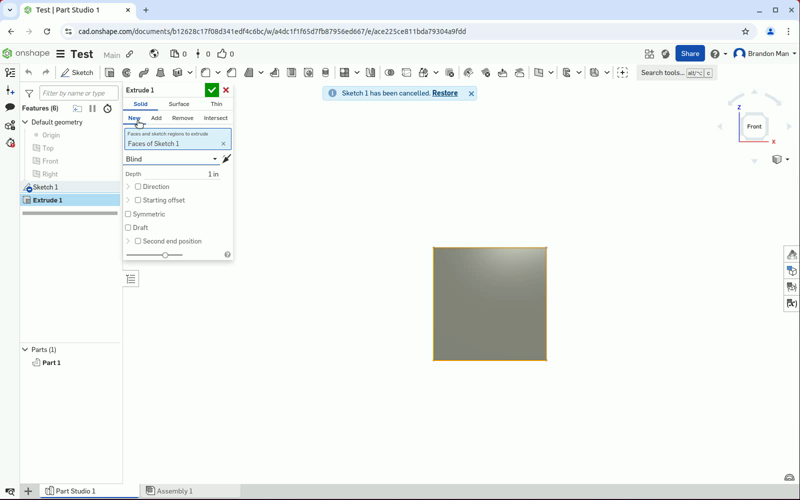
text(23.108)
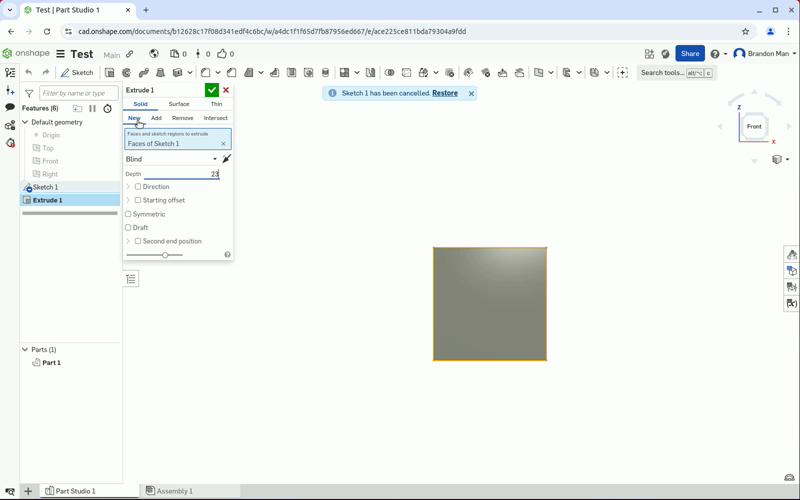
key(enter)
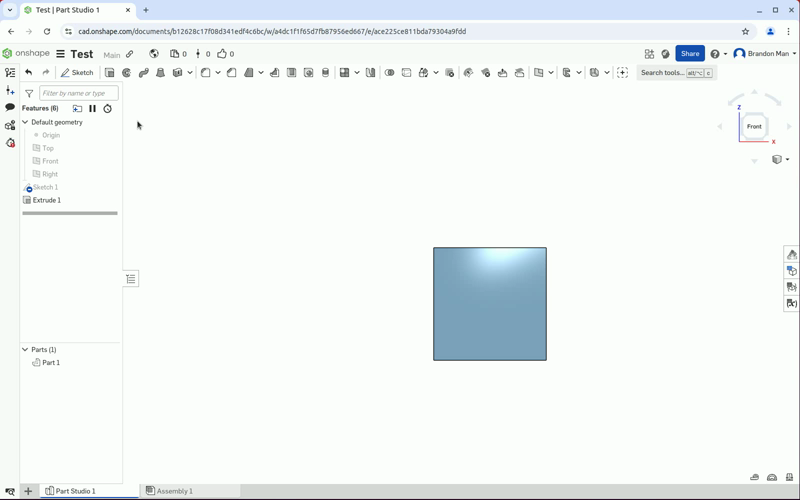
key(shift+h)
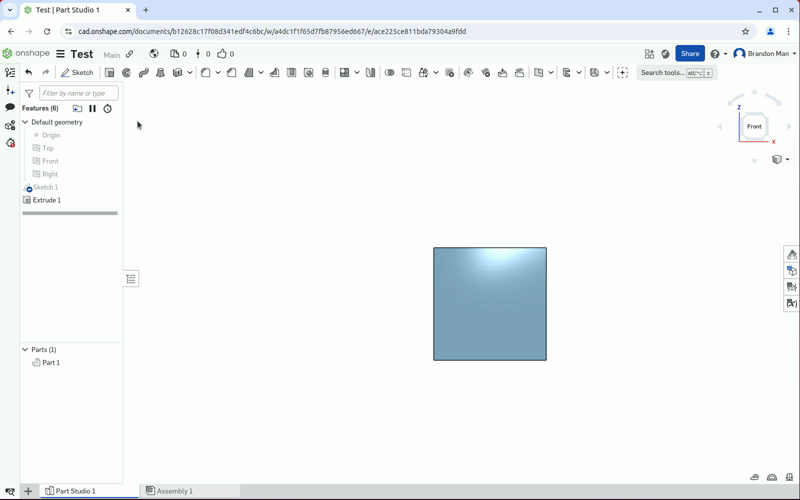
key(shift+h)
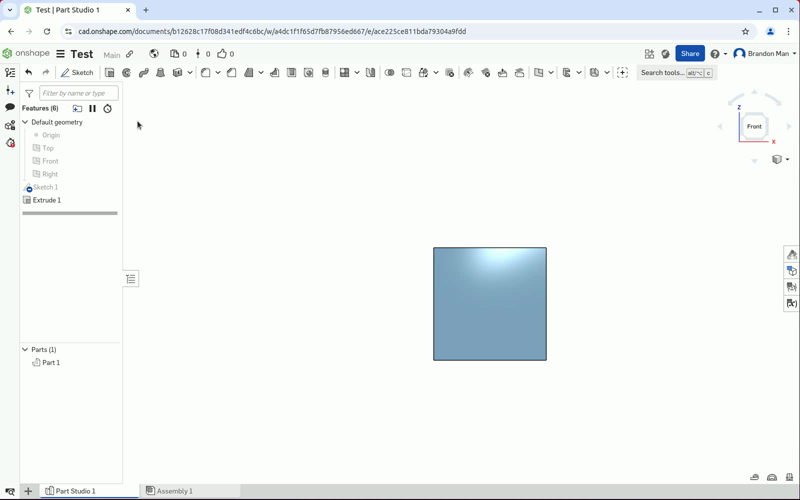
mouse_move(73, 189)
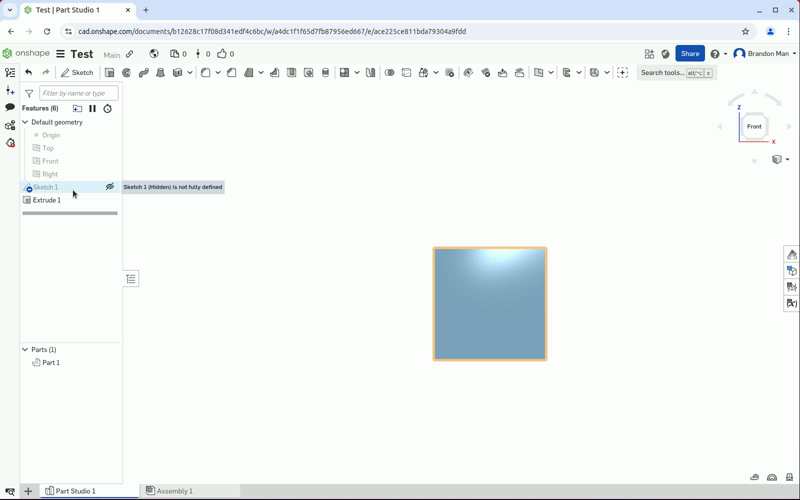
click(73, 189)
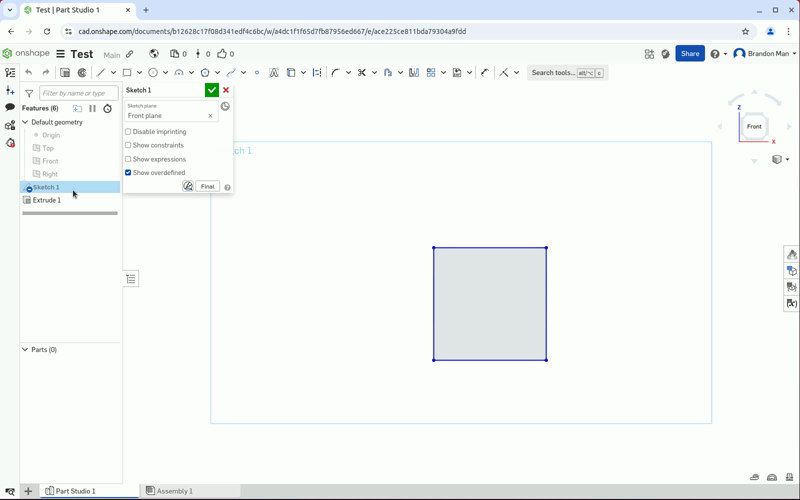
mouse_move(229, 92)
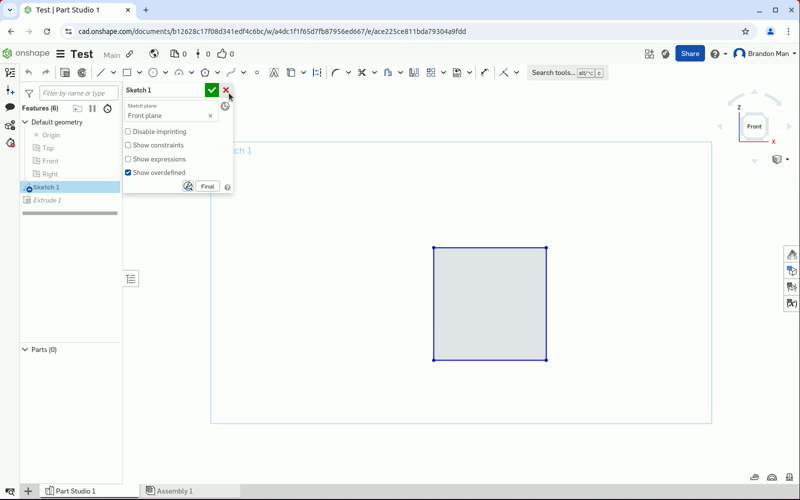
click(229, 92)
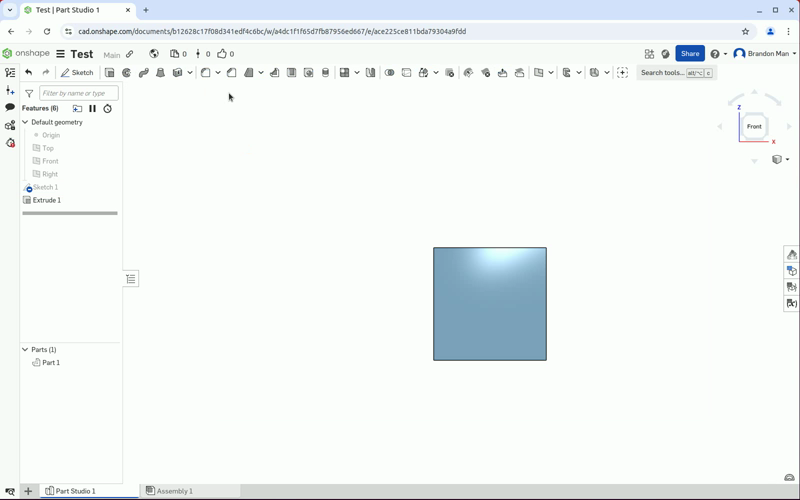
mouse_move(541, 75)
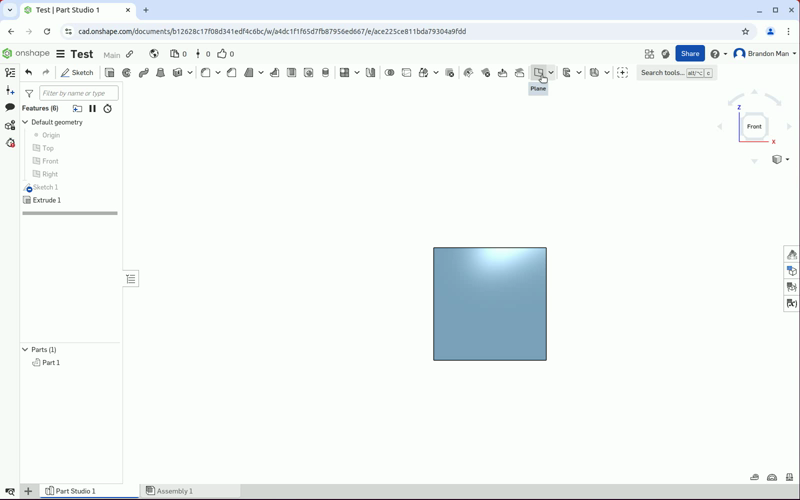
click(541, 75)
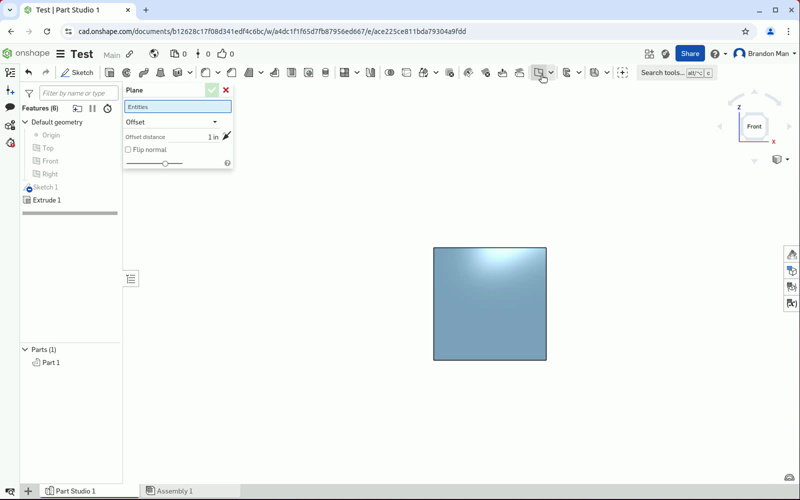
mouse_move(73, 163)
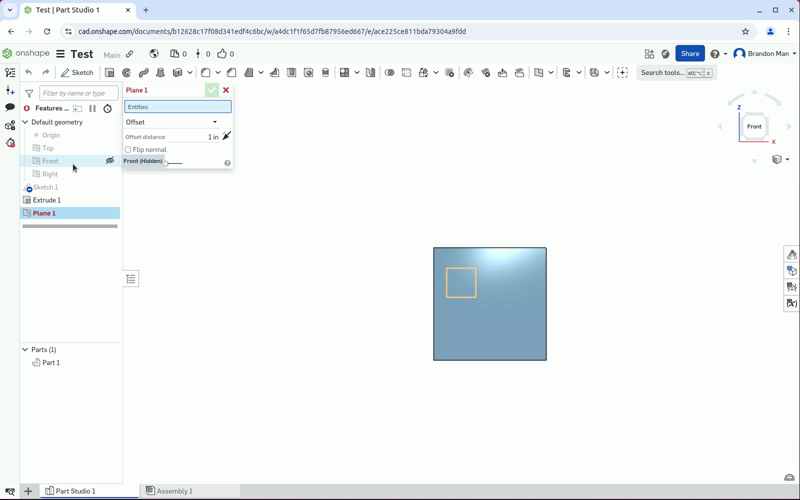
click(73, 163)
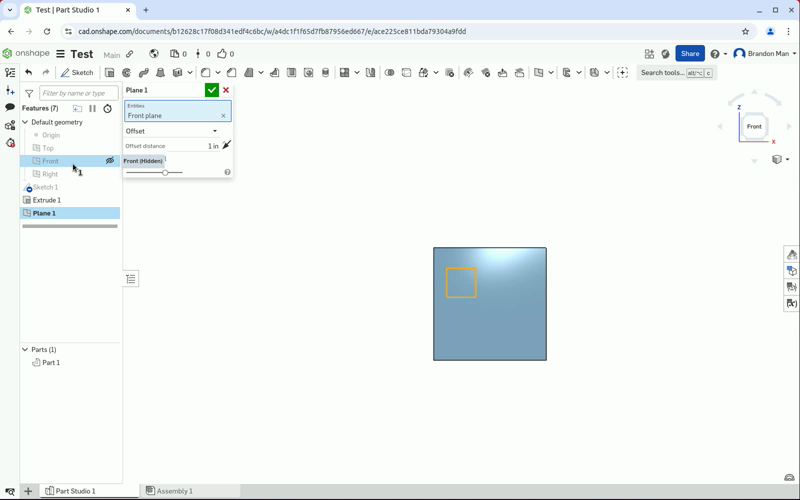
key(tab, 2)
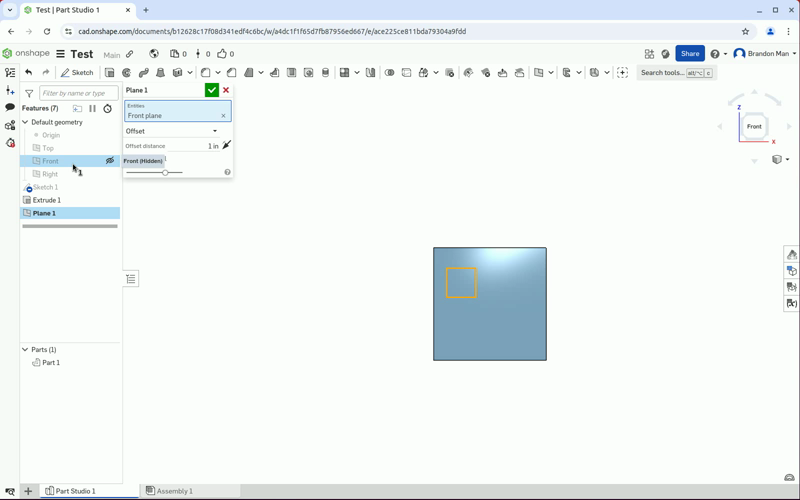
text(23.108)
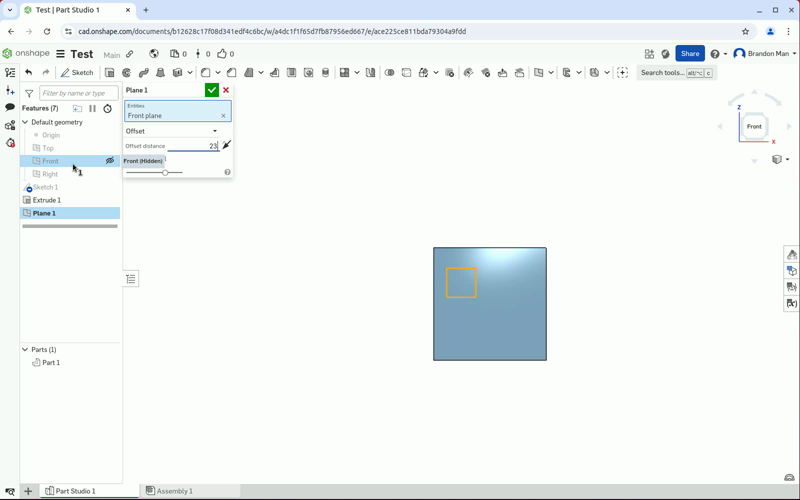
key(enter, 2)
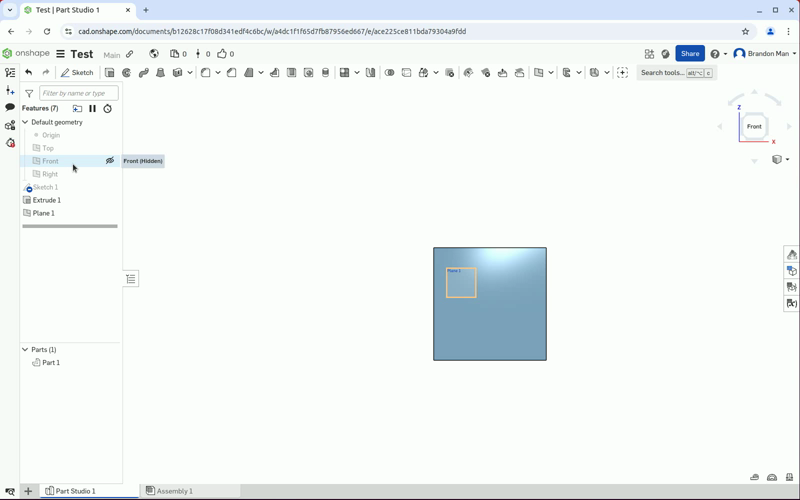
key(shift+s)
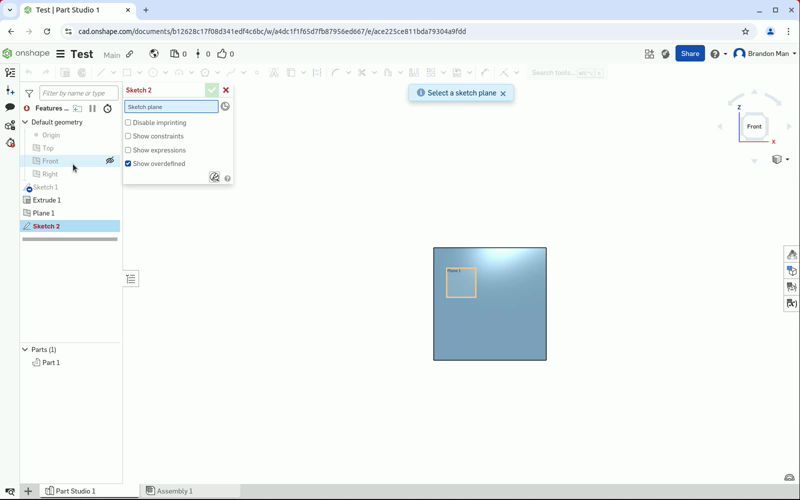
mouse_move(73, 215)
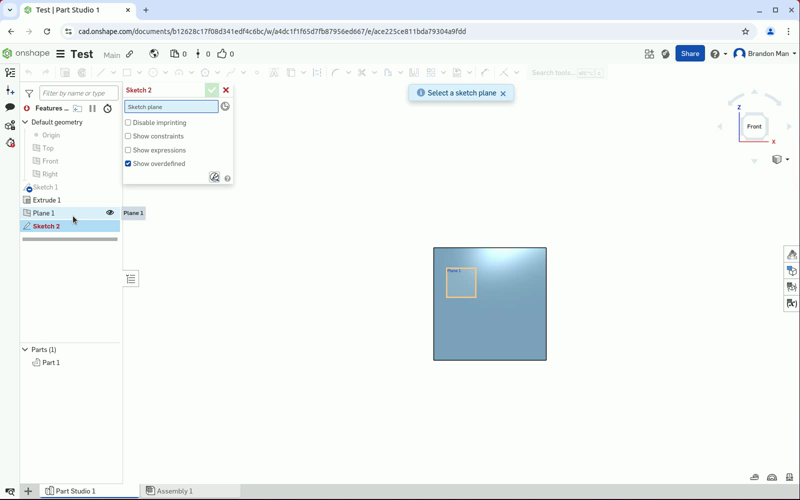
click(73, 215)
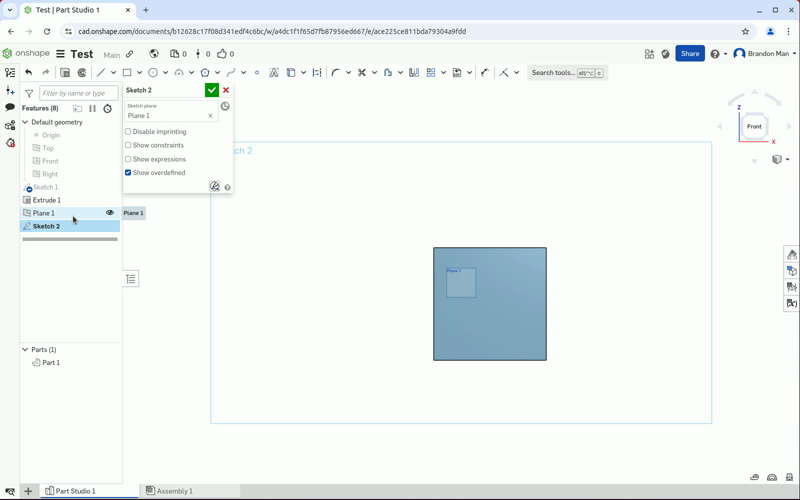
mouse_move(73, 352)
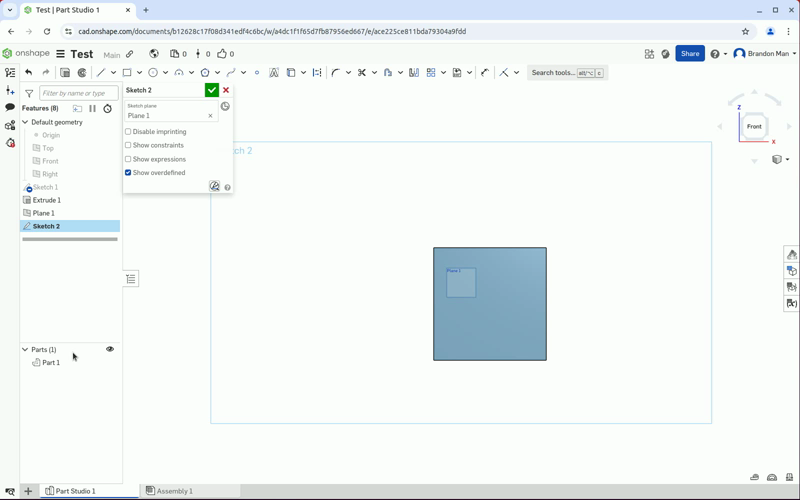
key(y)
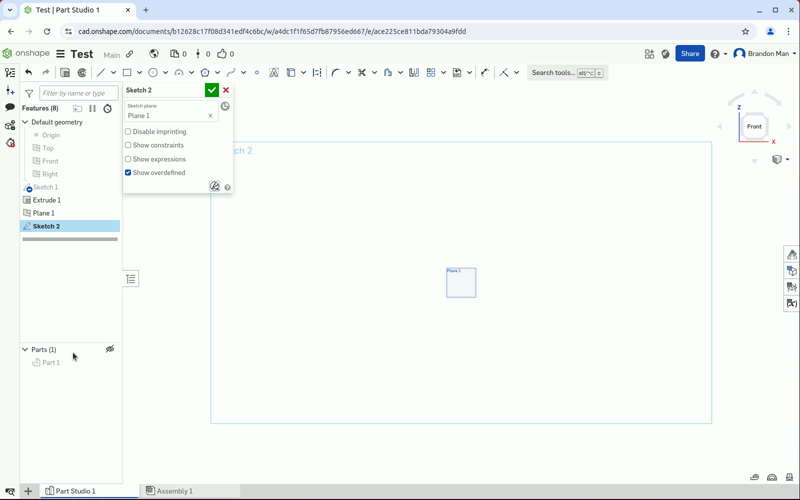
key(l)
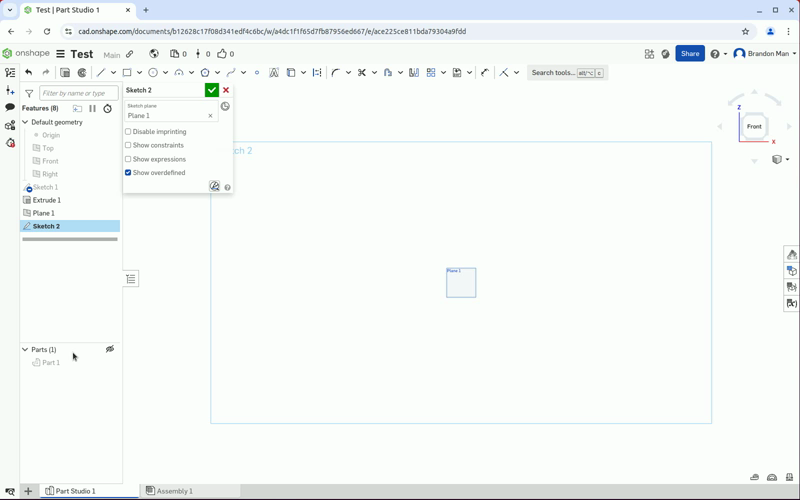
key_down(shift)
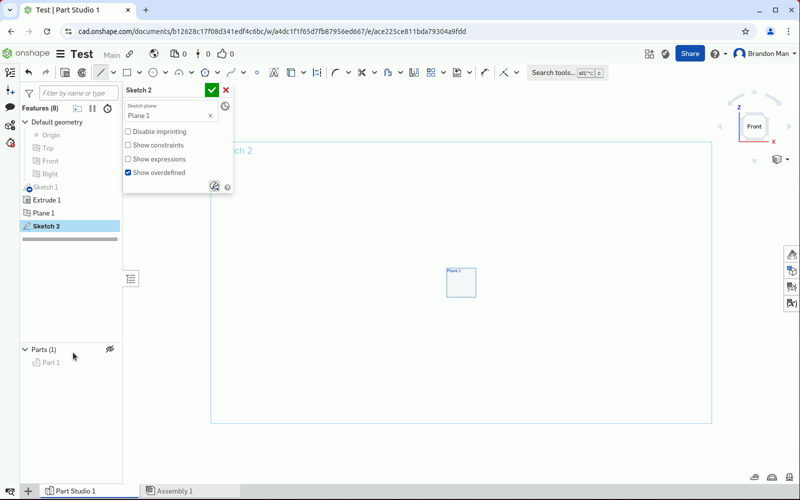
mouse_move(489, 304)
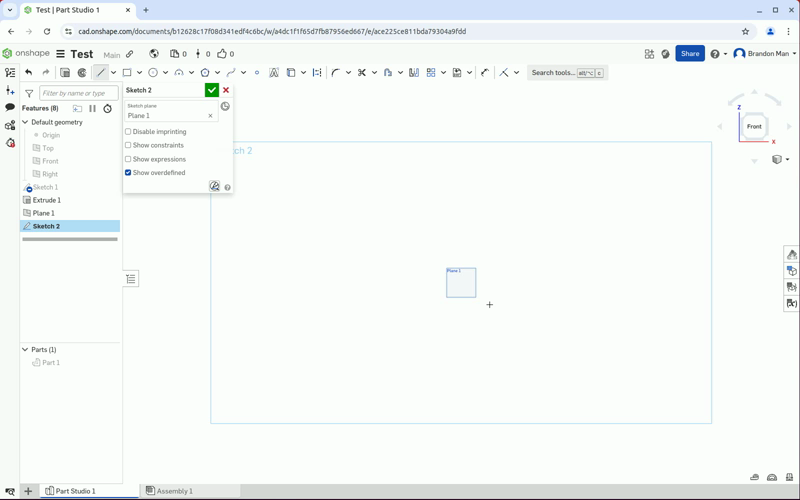
click(489, 304)
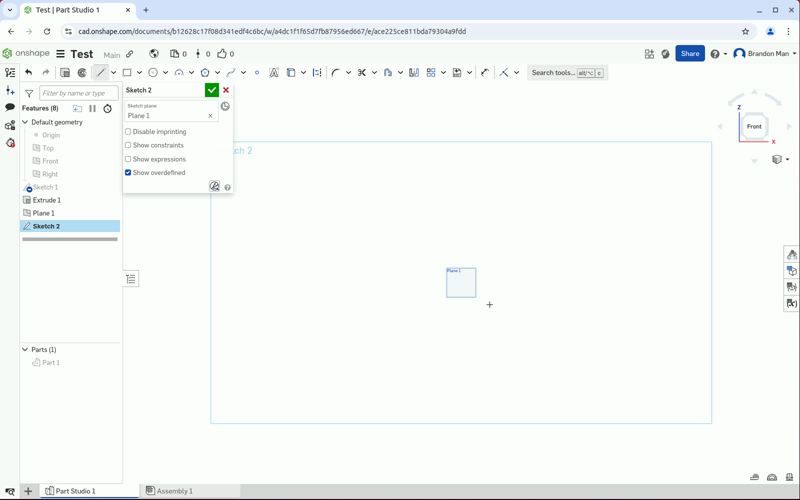
key_up(shift)
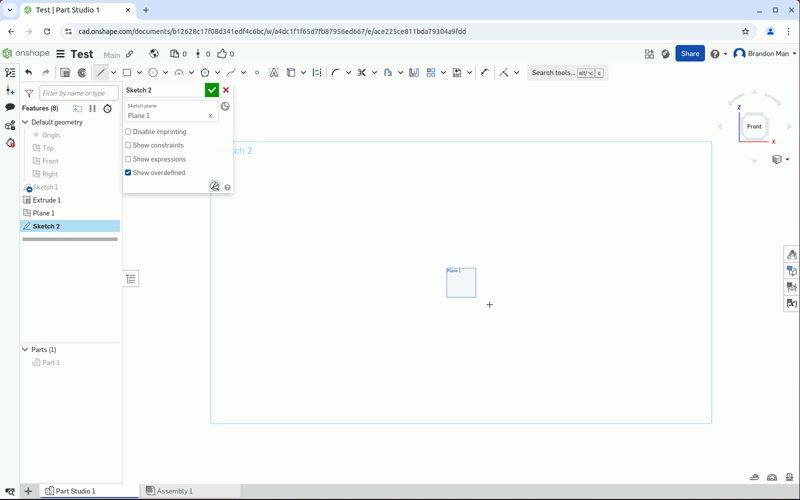
key_down(shift)
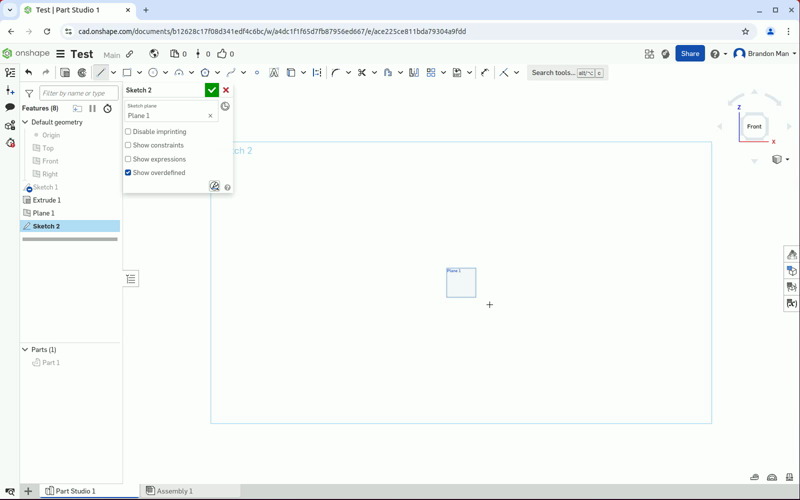
mouse_move(519, 304)
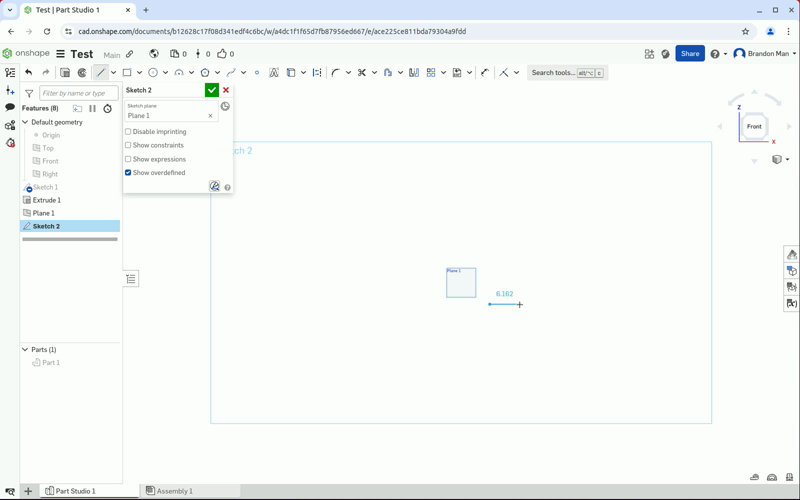
mouse_move(546, 304)
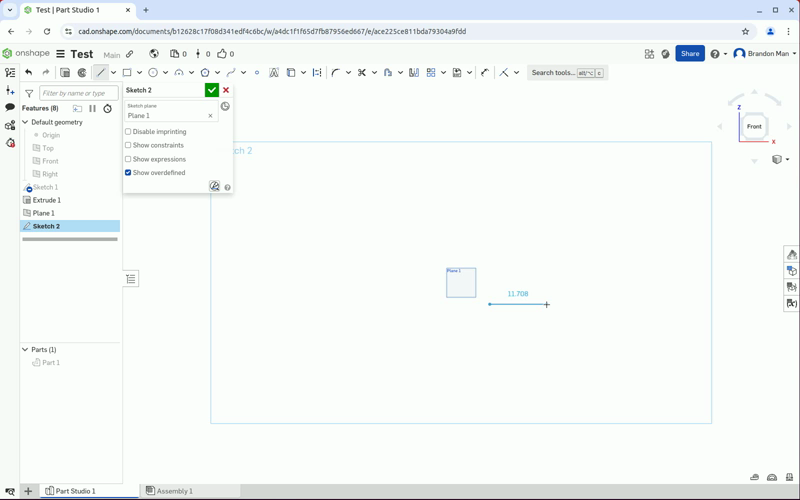
click(546, 304)
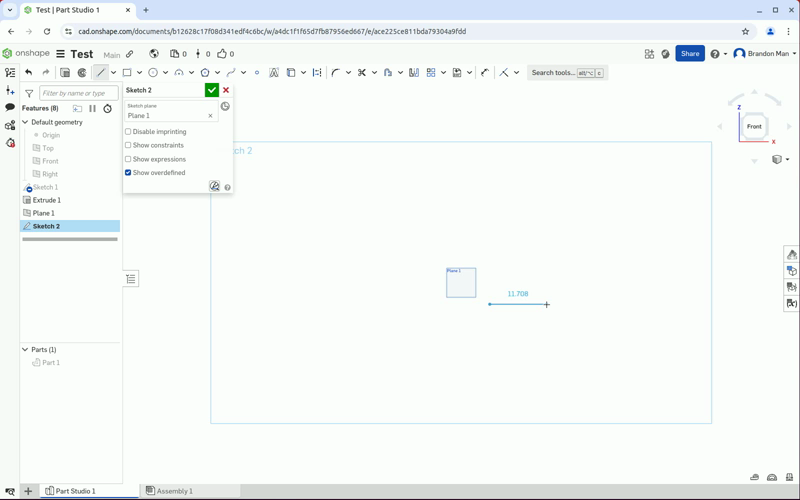
key_up(shift)
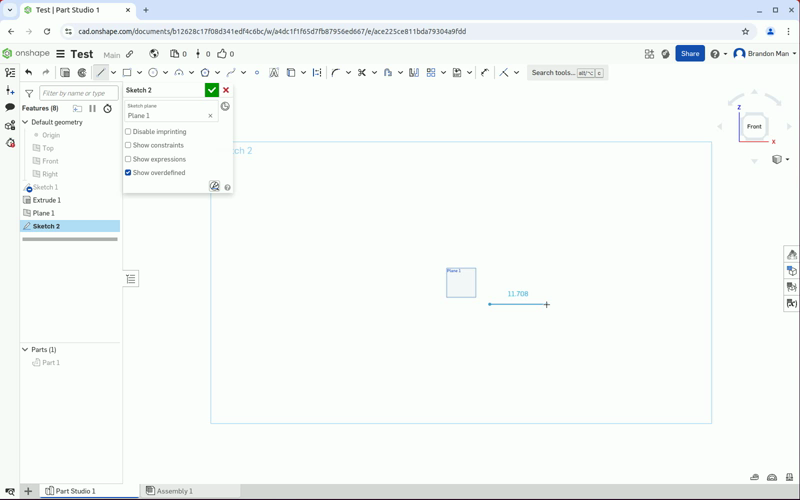
key_down(shift)
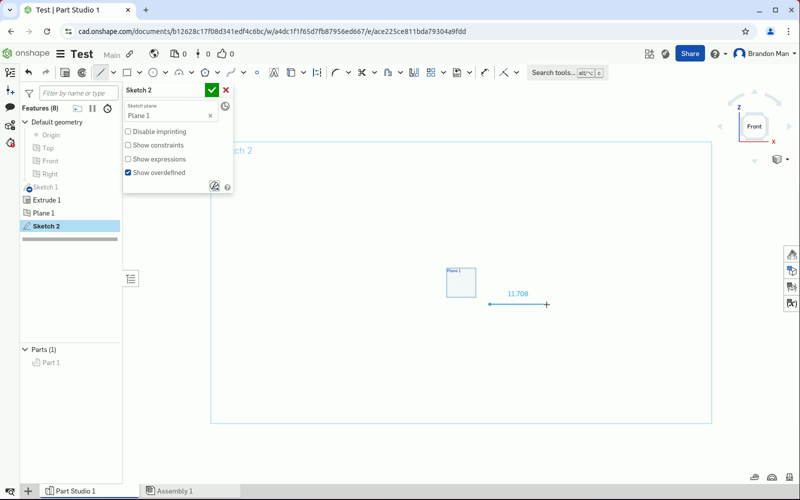
mouse_move(576, 304)
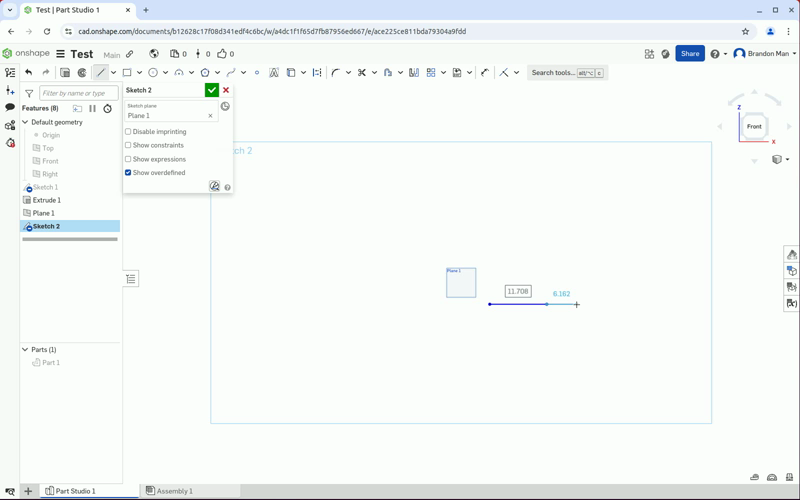
mouse_move(546, 247)
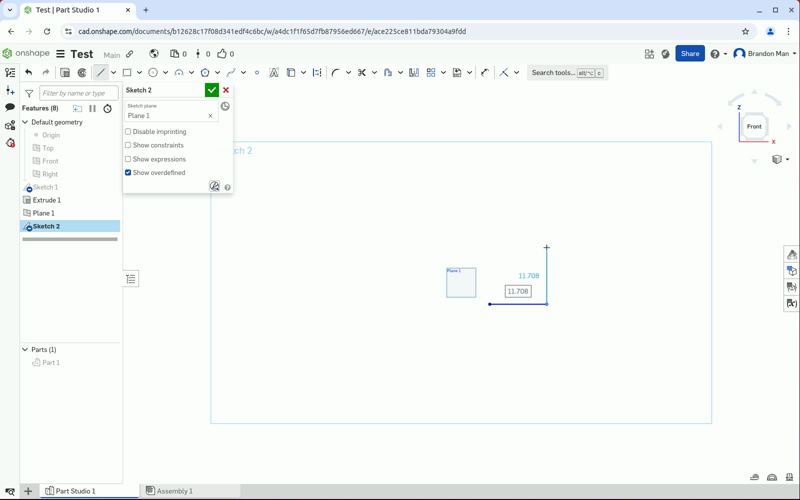
click(546, 247)
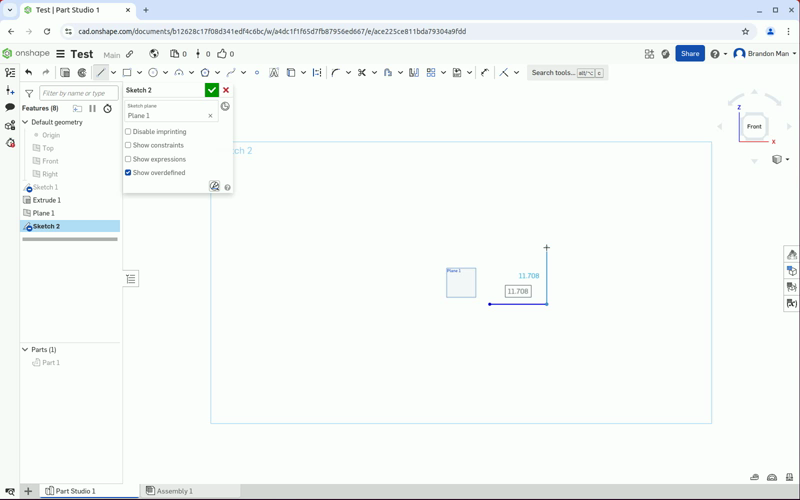
key_up(shift)
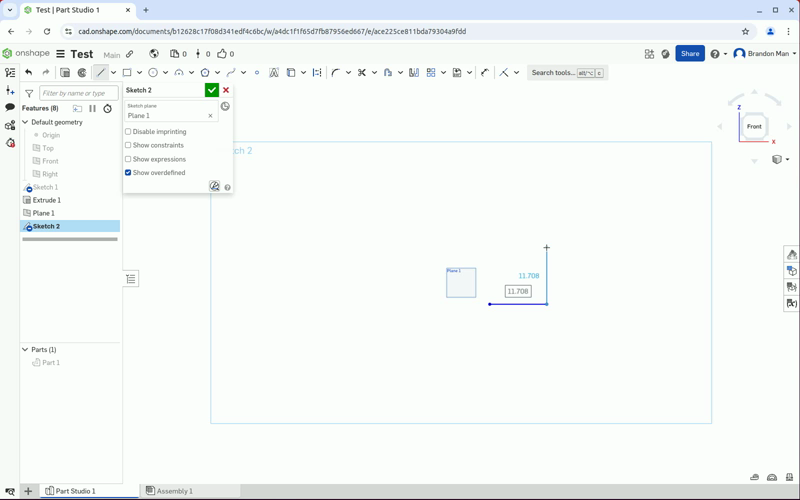
key_down(shift)
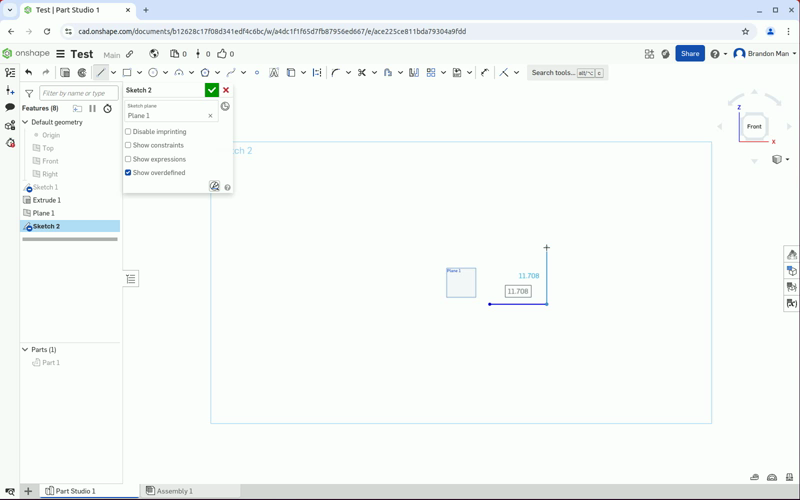
mouse_move(576, 247)
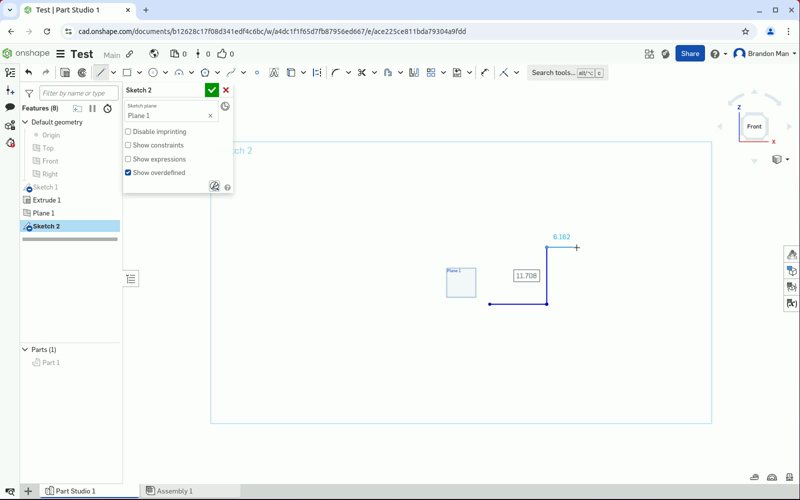
mouse_move(489, 247)
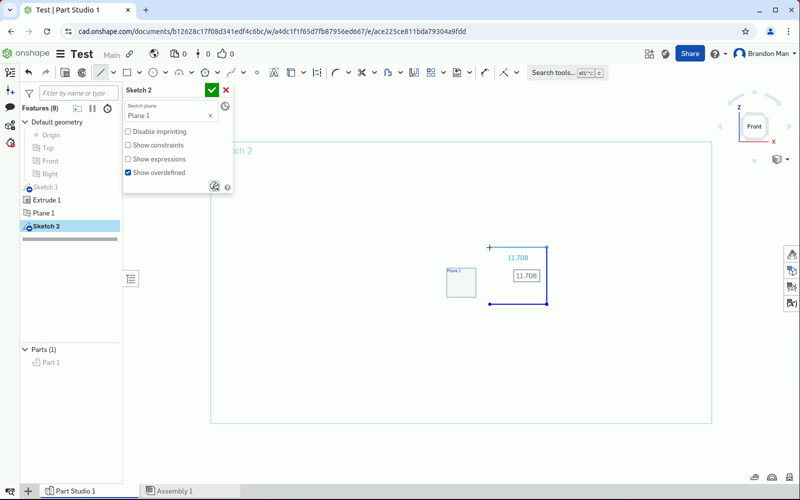
click(489, 247)
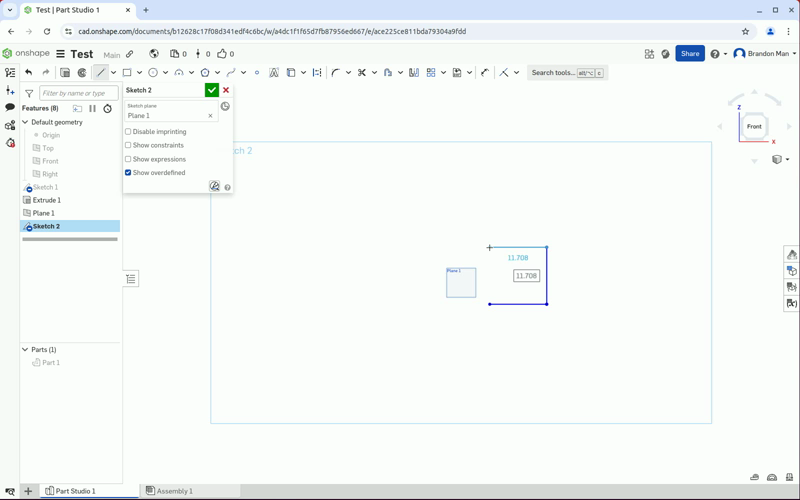
key_up(shift)
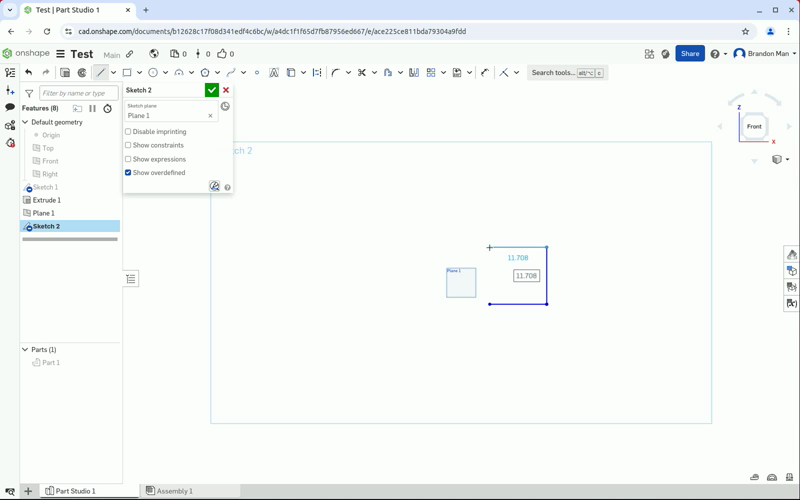
mouse_move(519, 247)
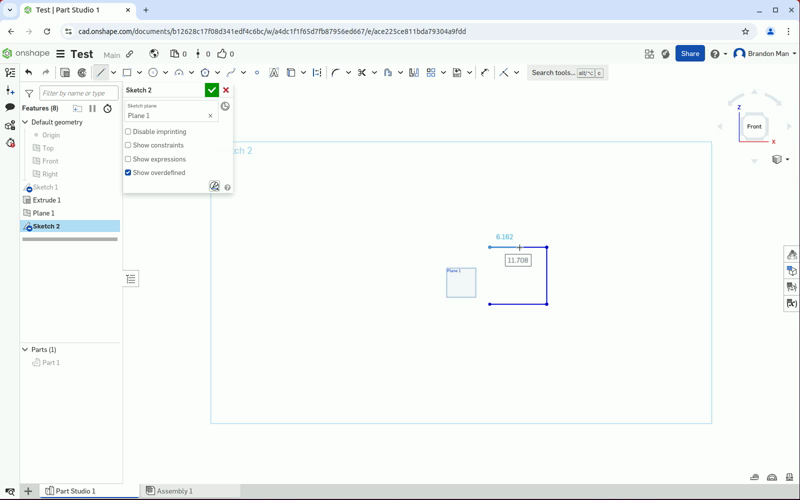
key_down(shift)
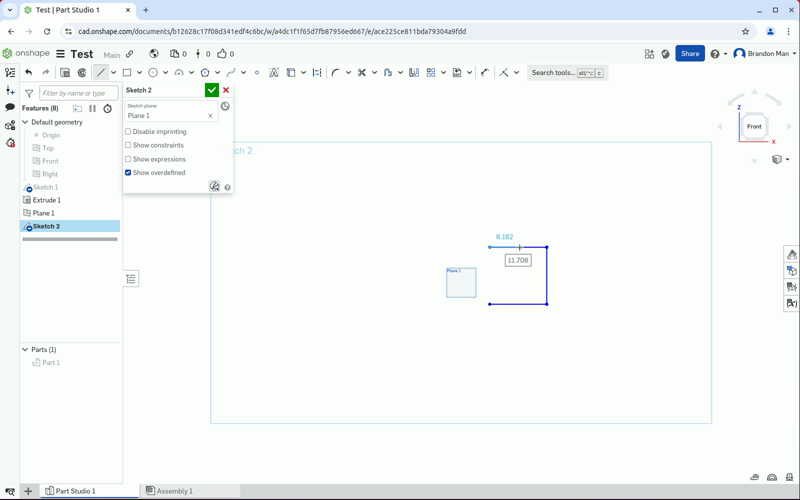
mouse_move(489, 304)
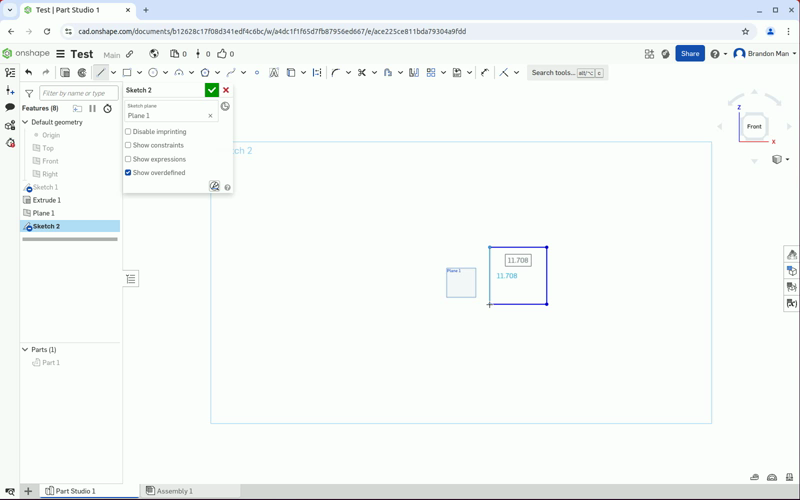
key_up(shift)
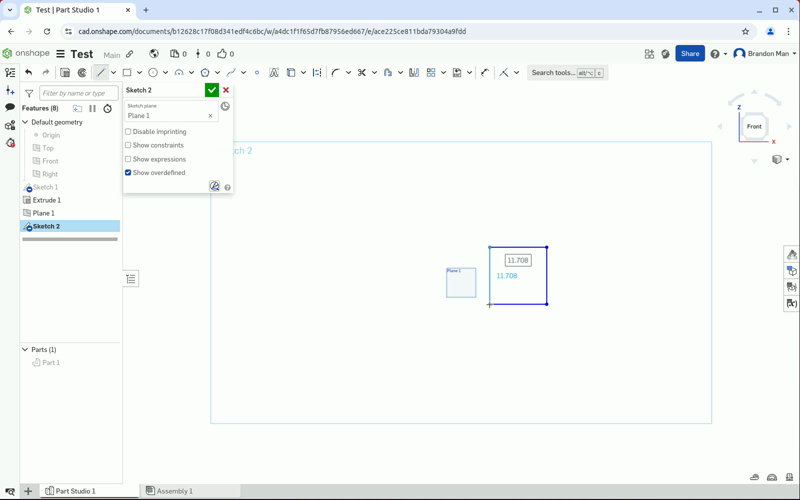
click(489, 304)
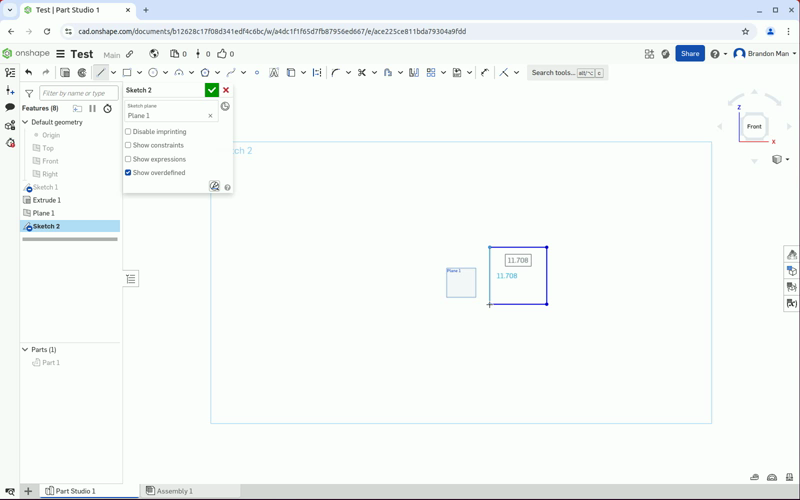
key(esc)
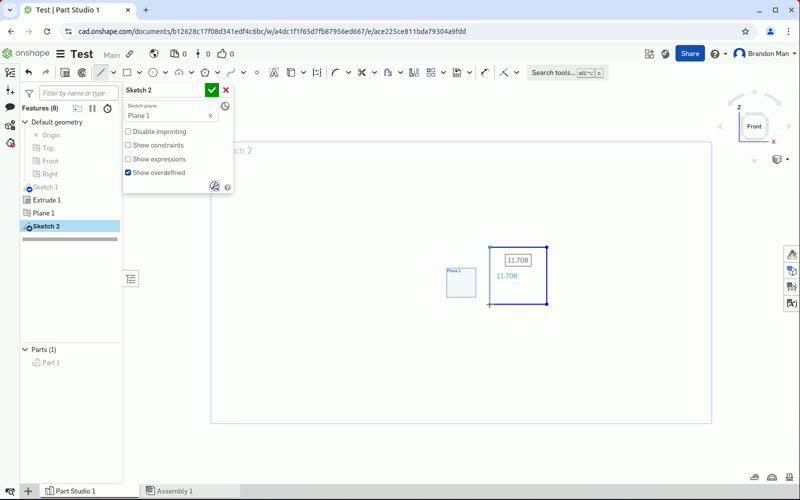
mouse_move(509, 282)
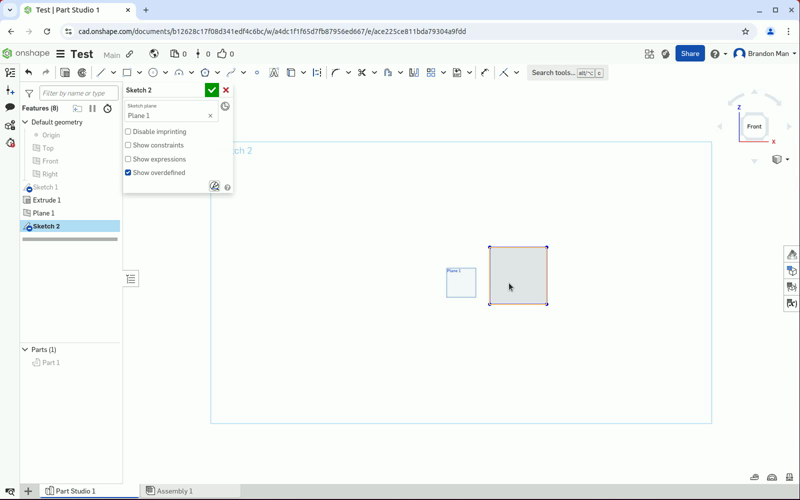
click(509, 282)
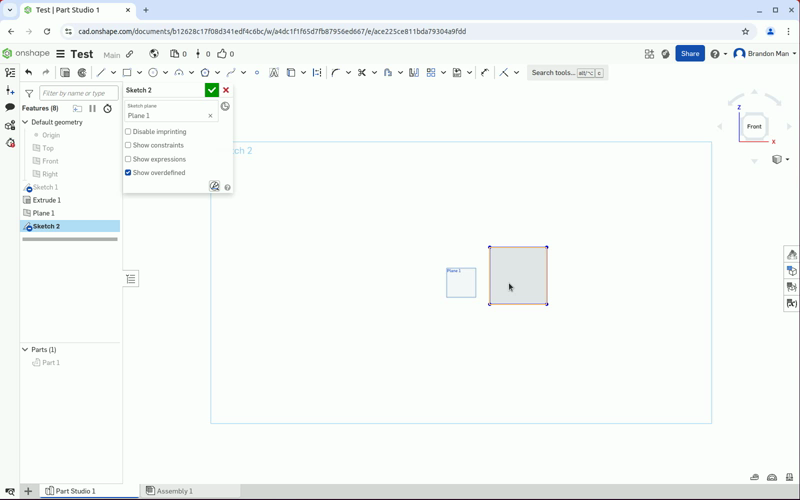
mouse_move(73, 352)
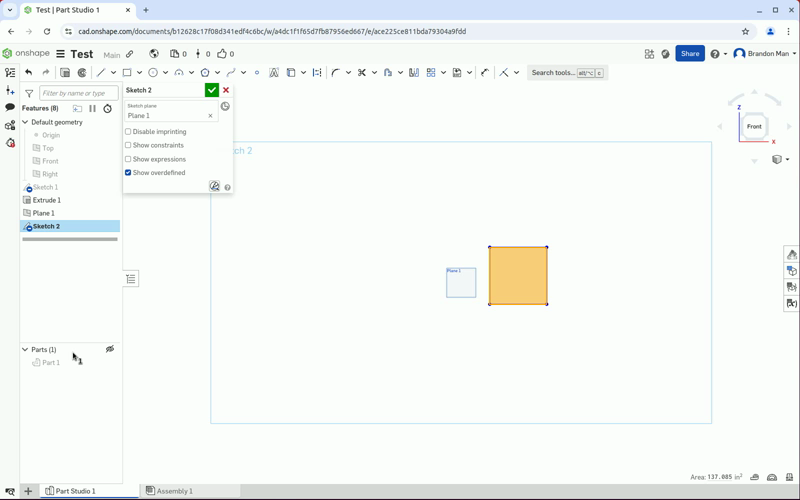
key(shift+y)
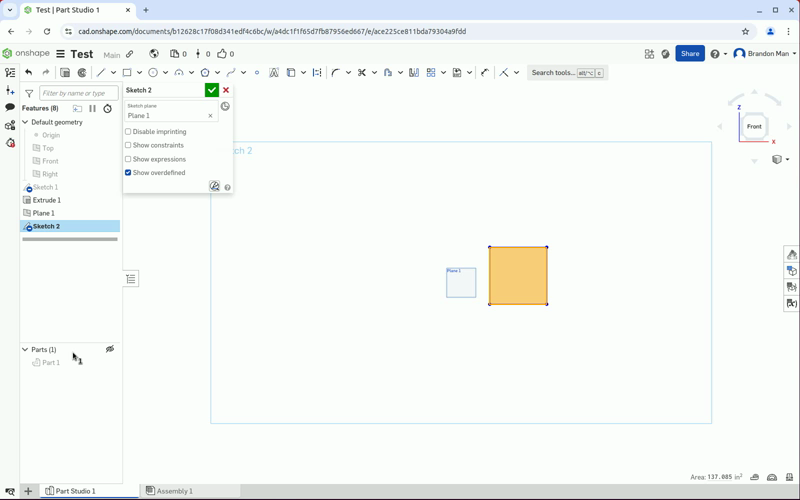
key(shift+e)
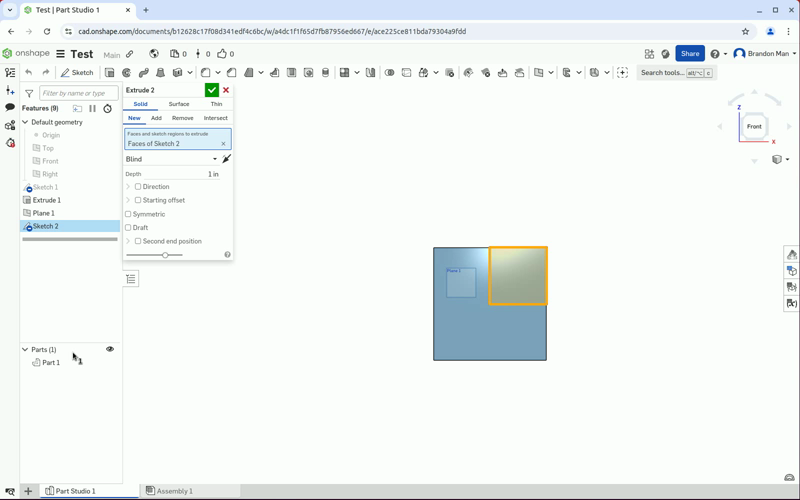
mouse_move(143, 106)
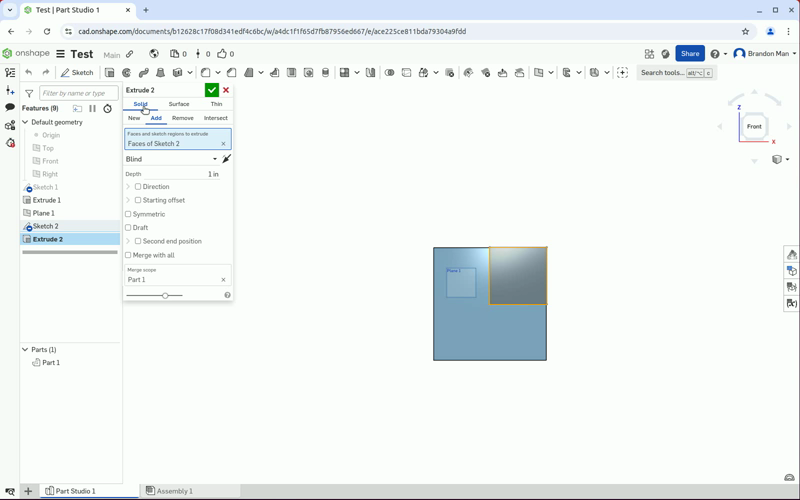
click(143, 106)
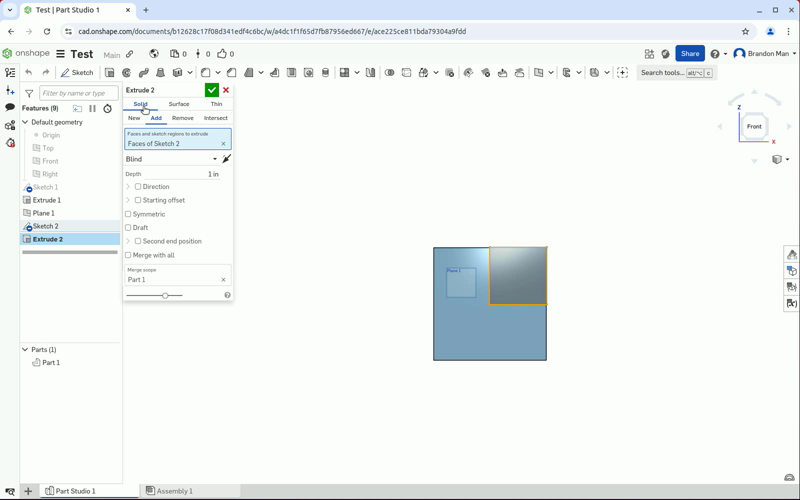
mouse_move(186, 120)
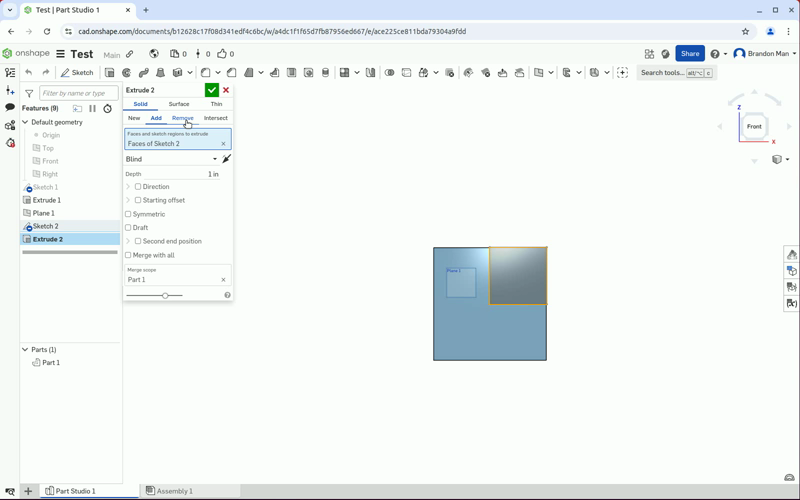
click(186, 120)
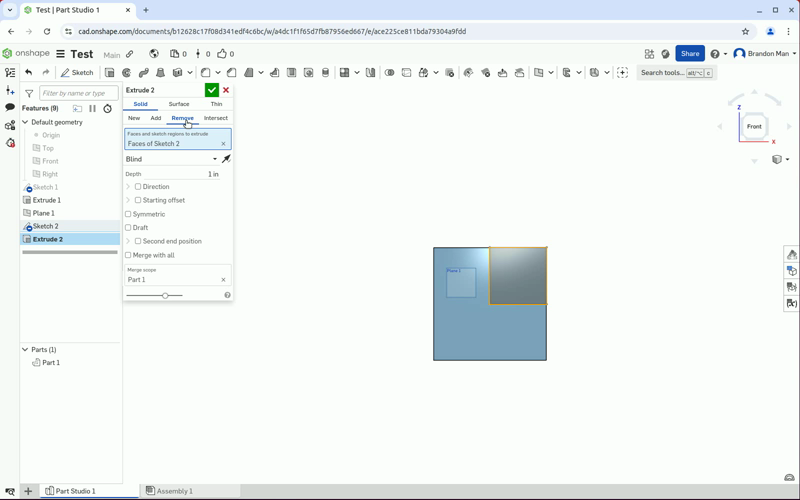
key(tab, 4)
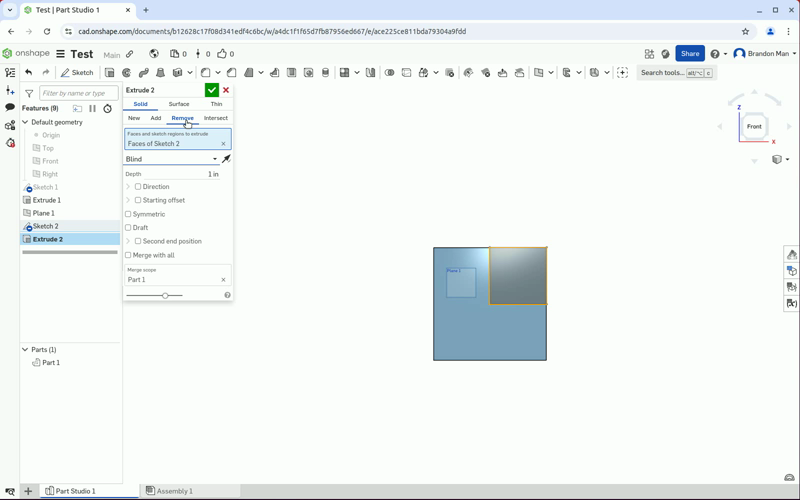
text(11.554)
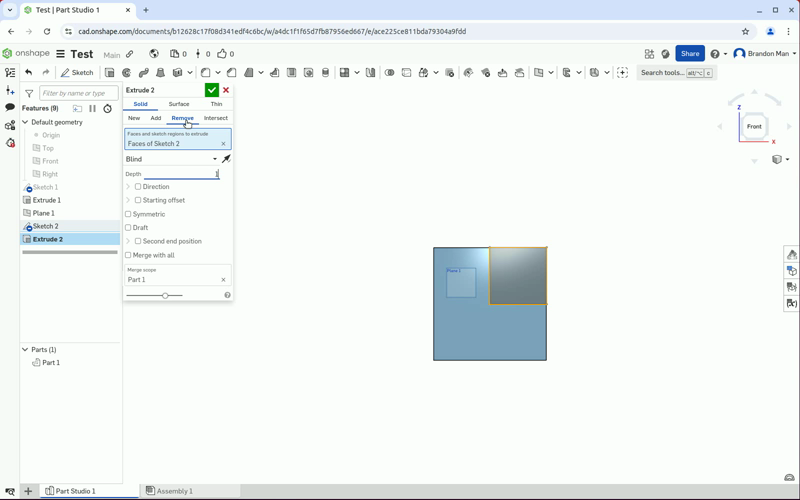
key(tab, 6)
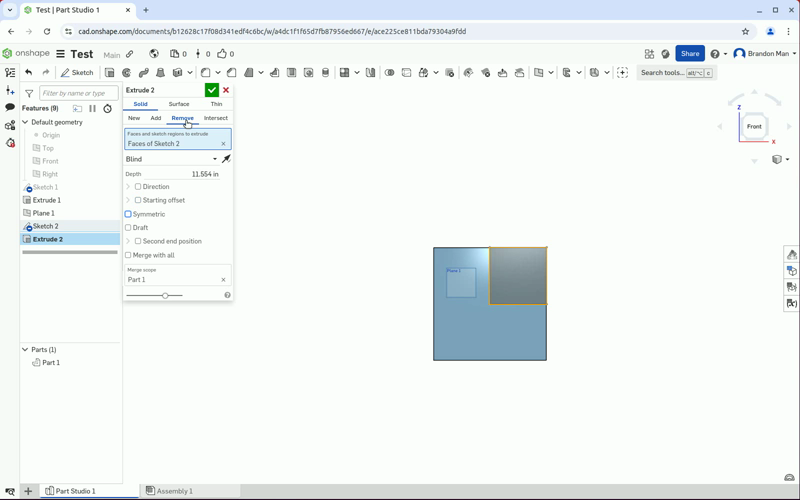
key(space)
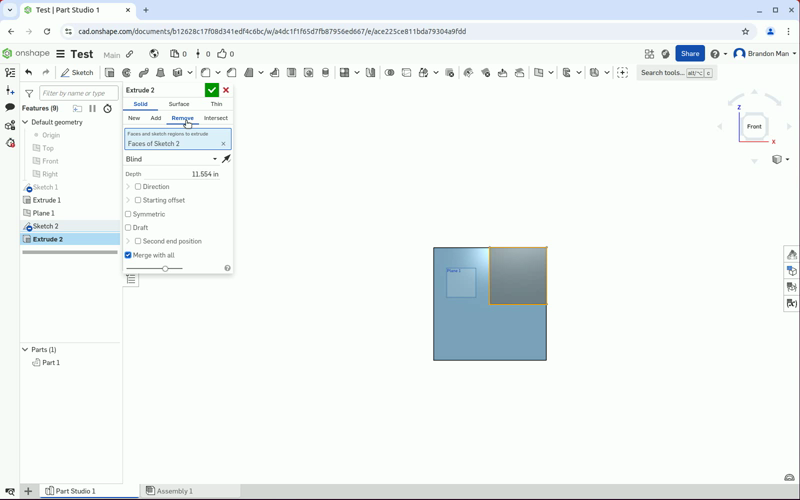
key(enter)
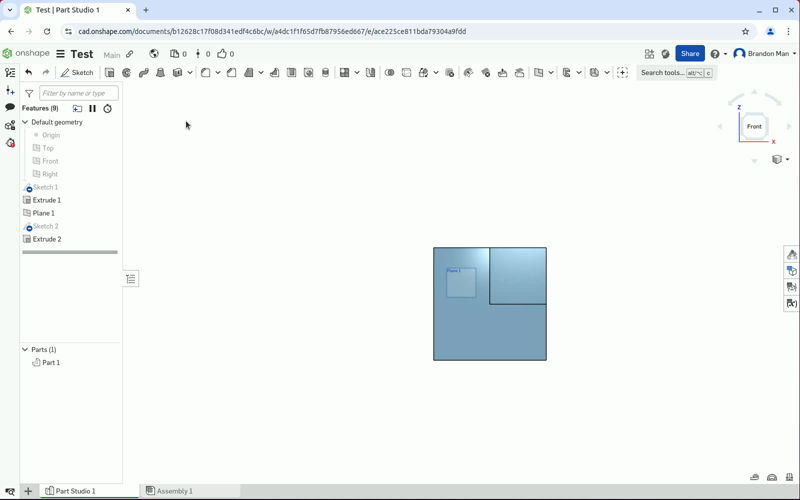
key(shift+h)
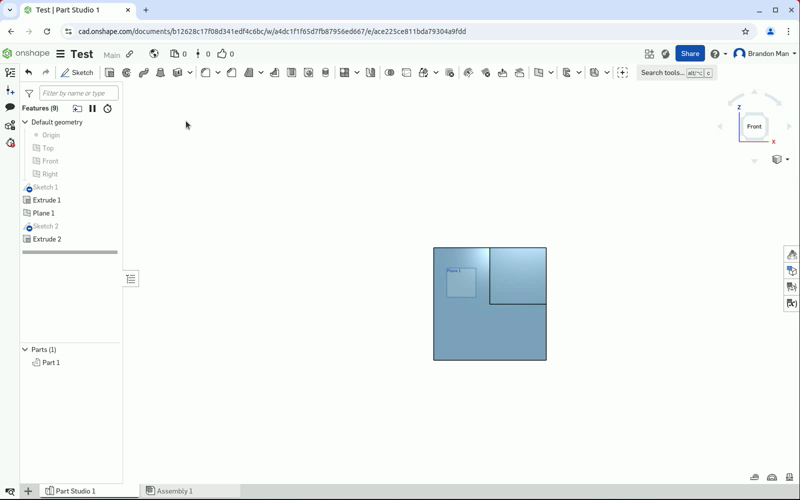
key(shift+h)
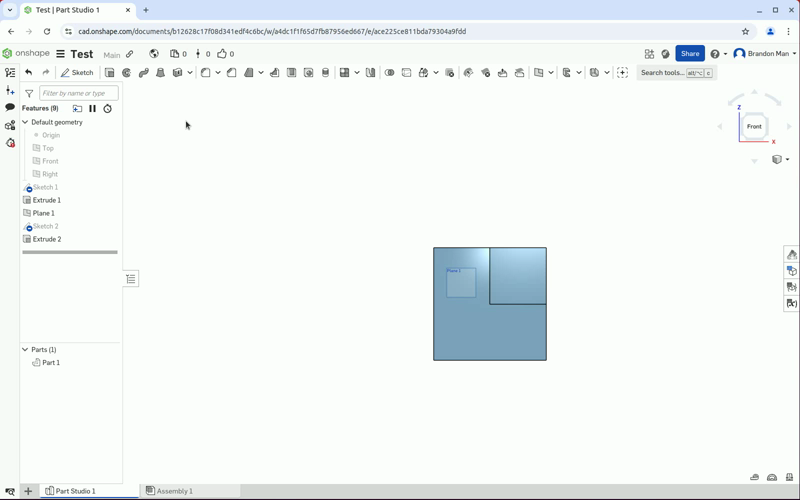
key(shift+7)
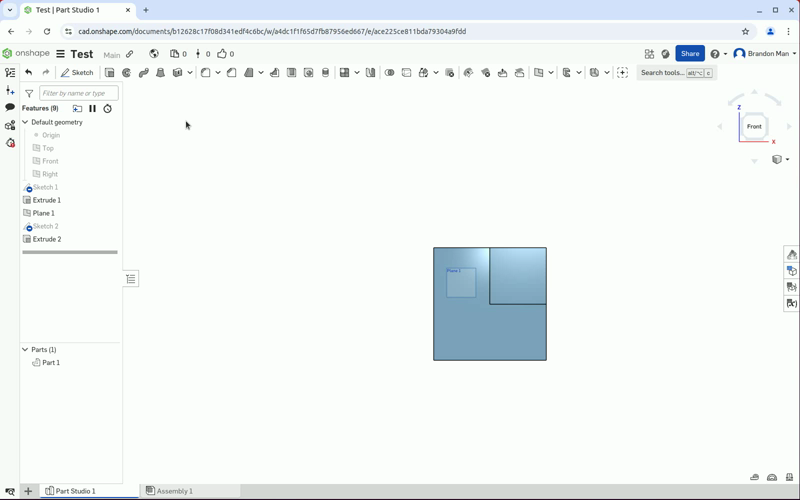
key(left, 2)
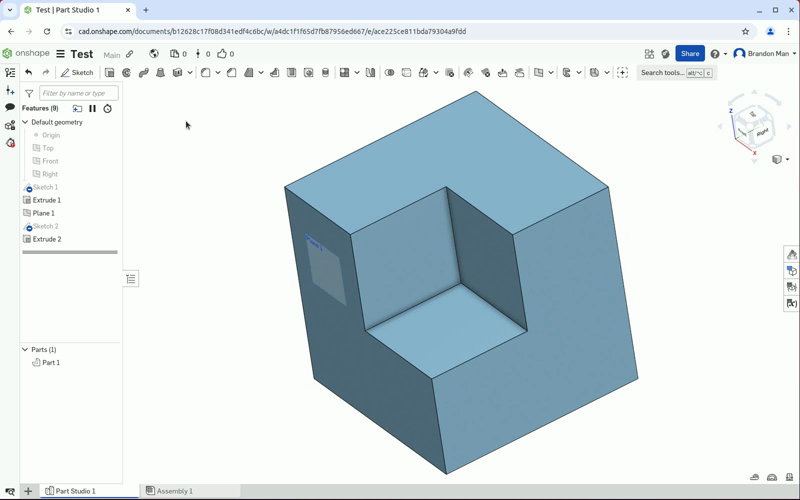
key(down, 2)
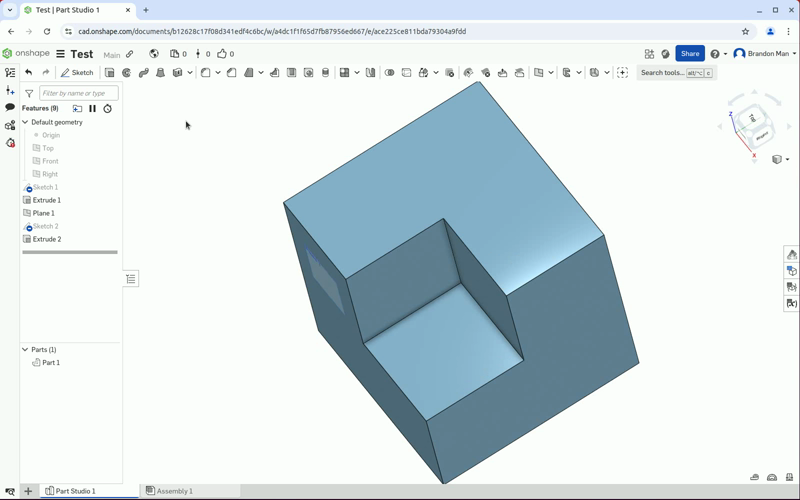
key(up, 2)
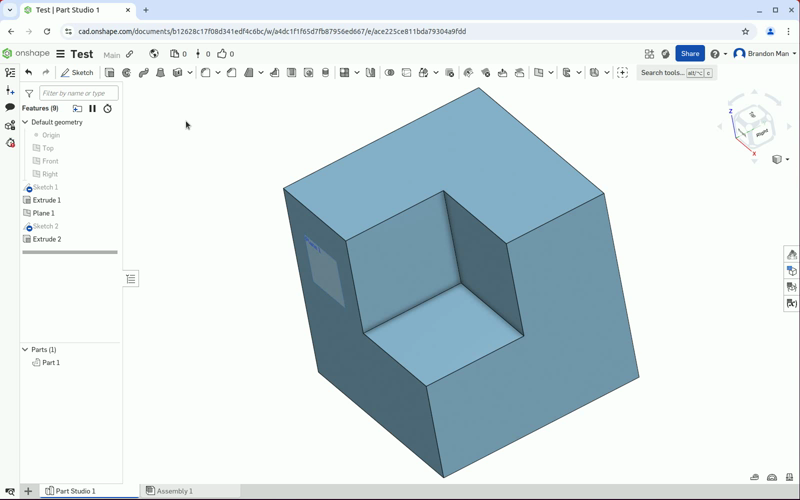
key(right, 2)
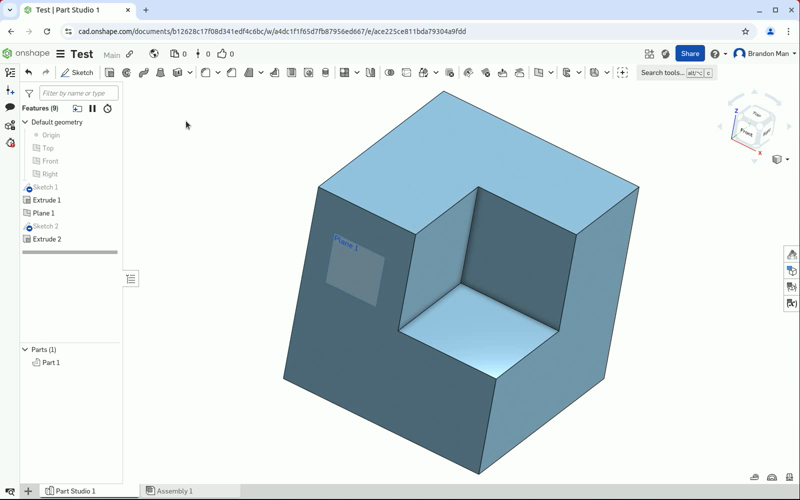
mouse_move(73, 189)
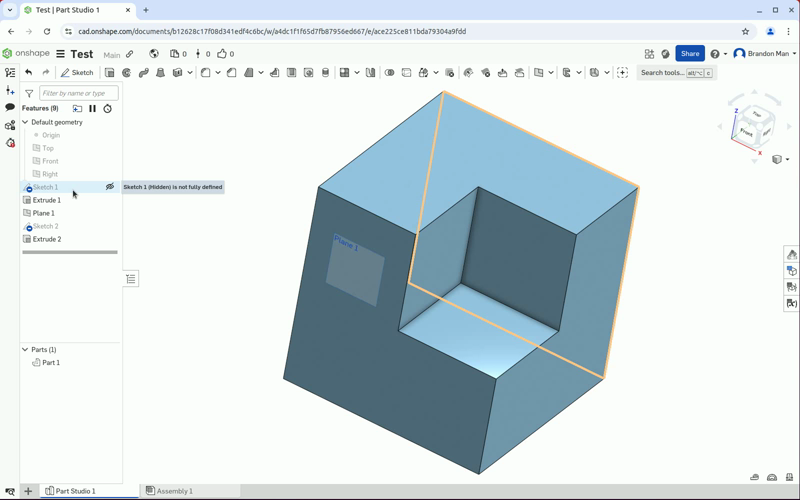
click(73, 189)